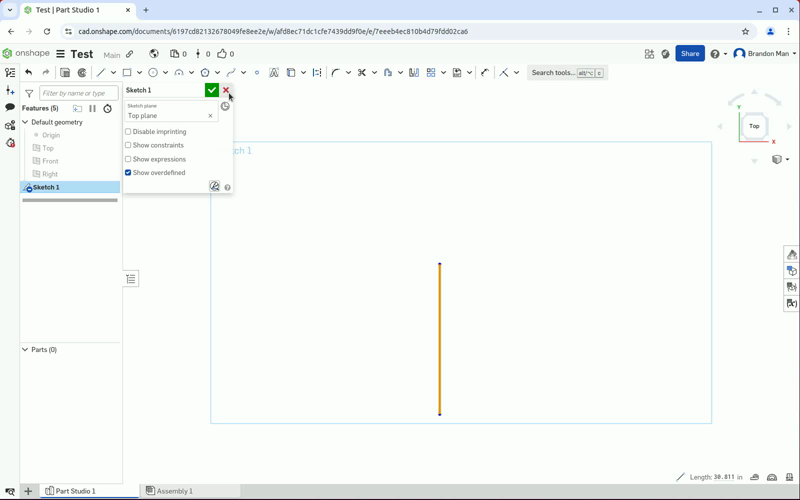
key(shift+h)
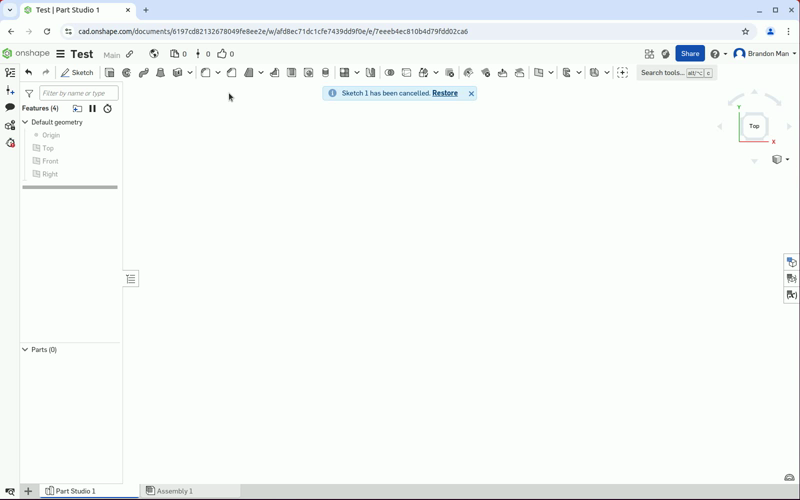
mouse_move(73, 352)
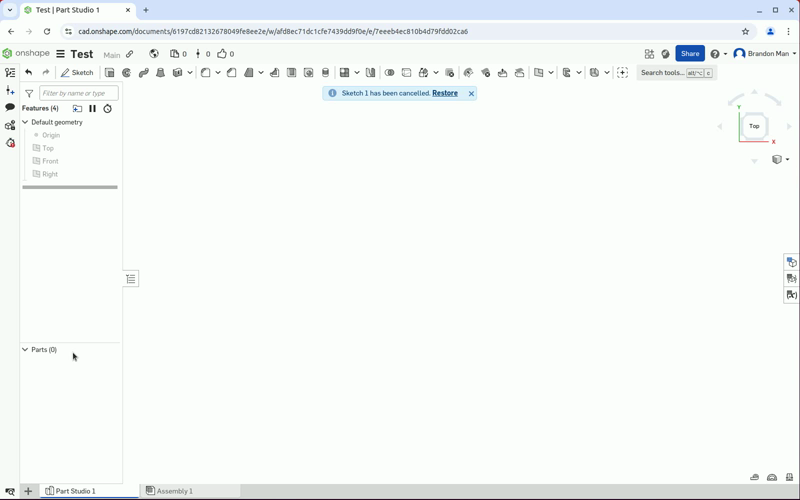
key(y)
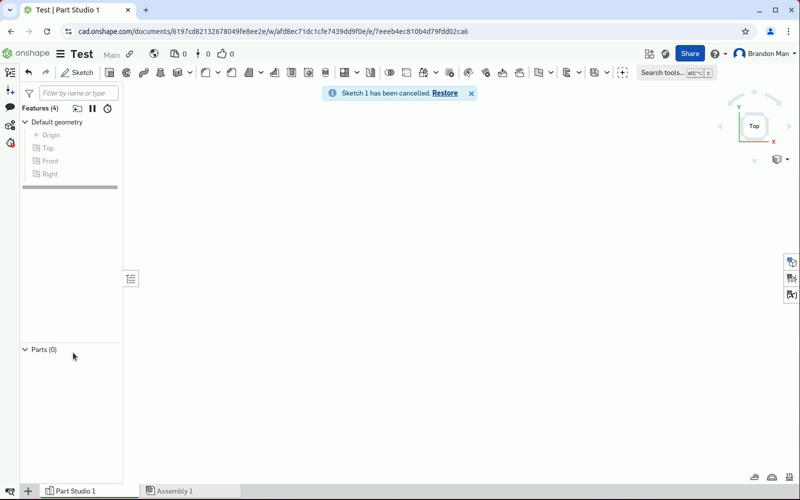
key(shift+p)
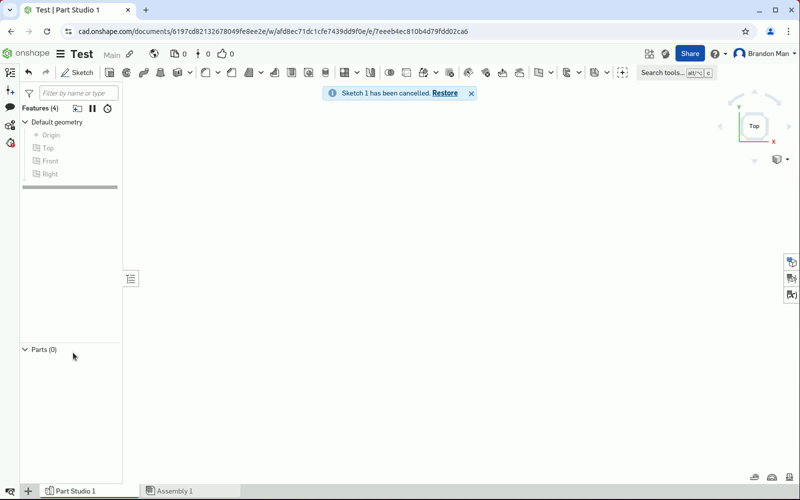
key(space)
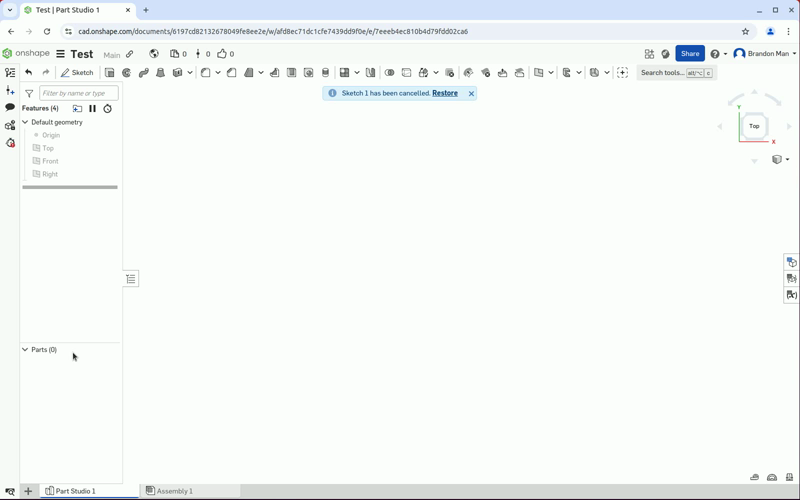
key_down(shift)
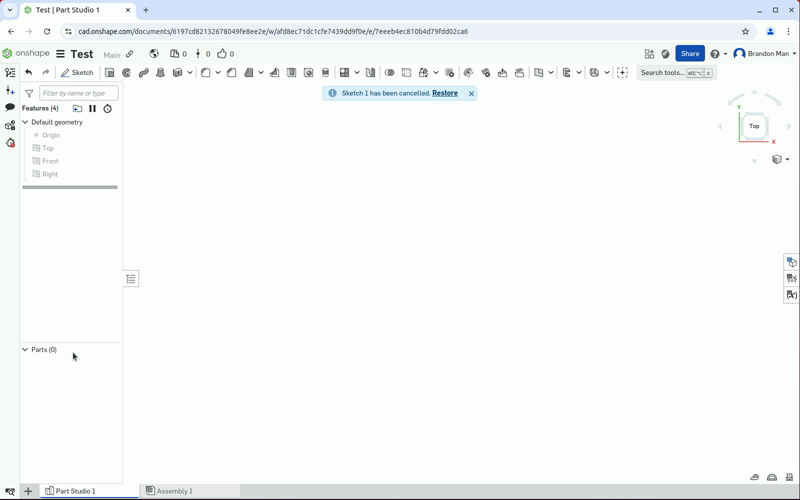
key(up)
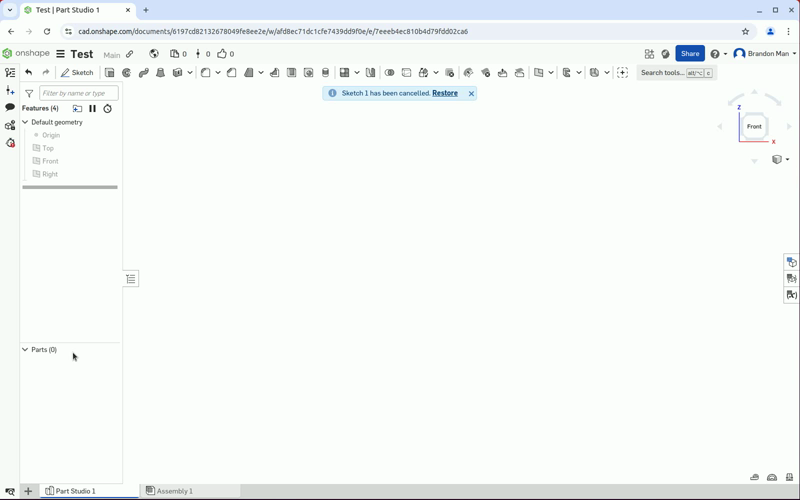
key_up(shift)
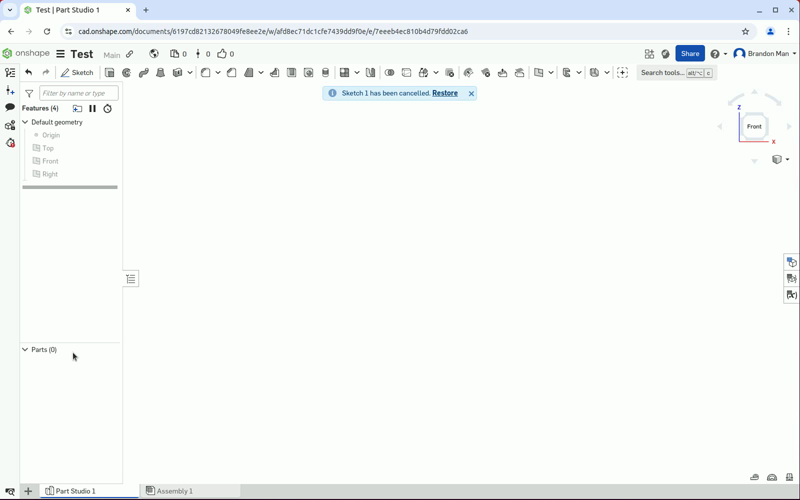
mouse_move(73, 352)
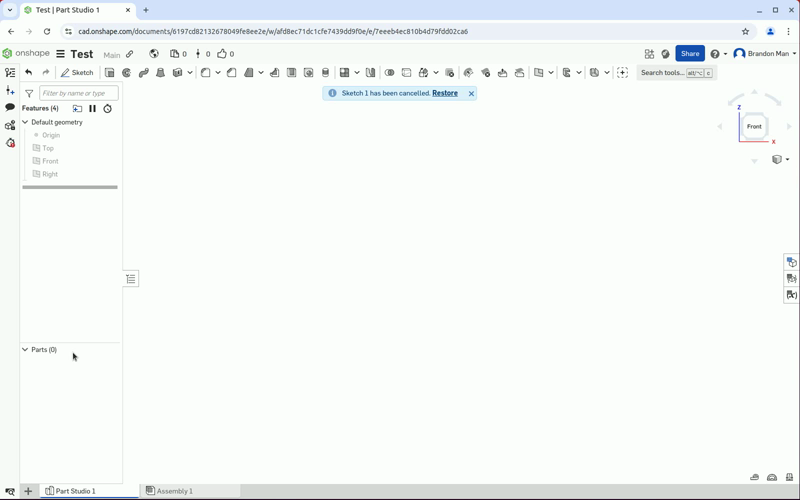
key(shift+y)
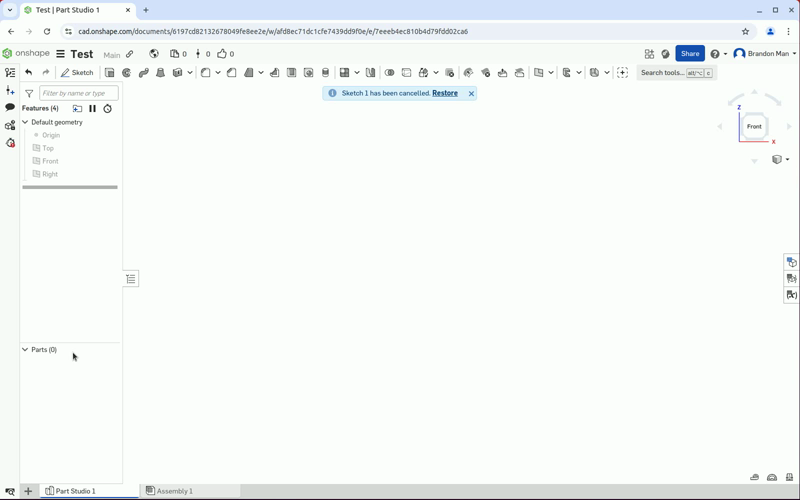
key(shift+s)
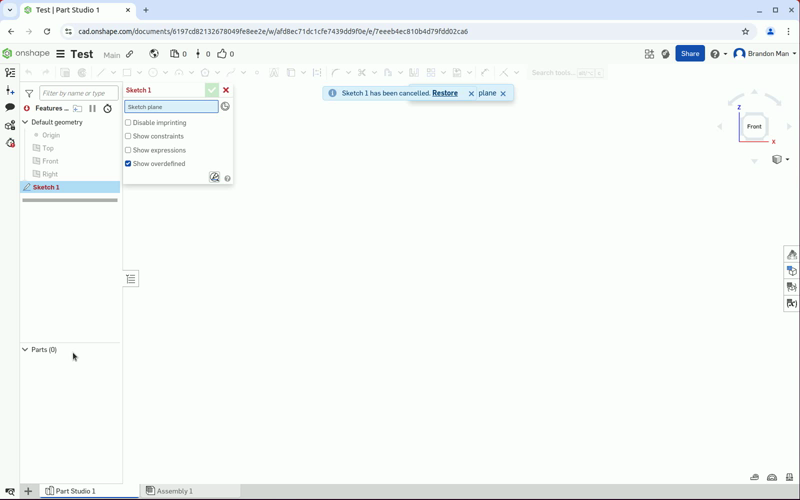
mouse_move(73, 163)
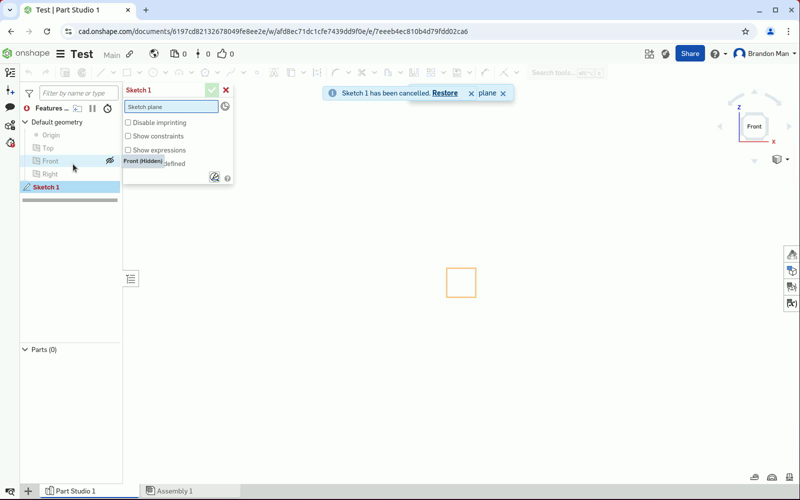
click(73, 163)
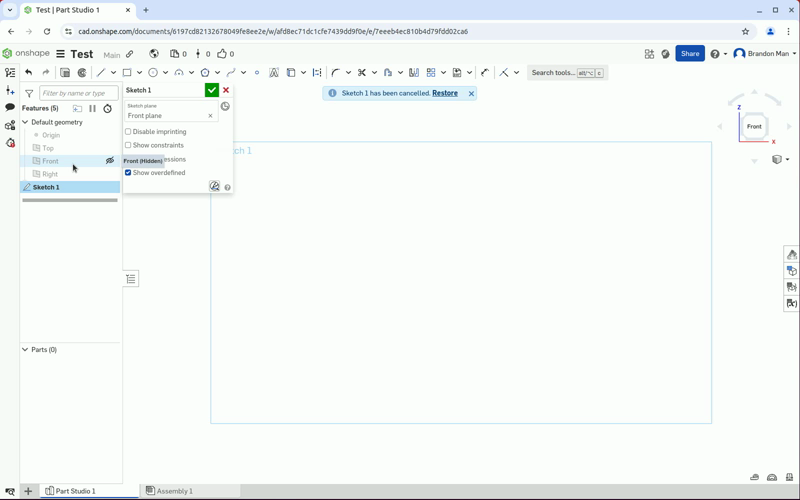
mouse_move(73, 352)
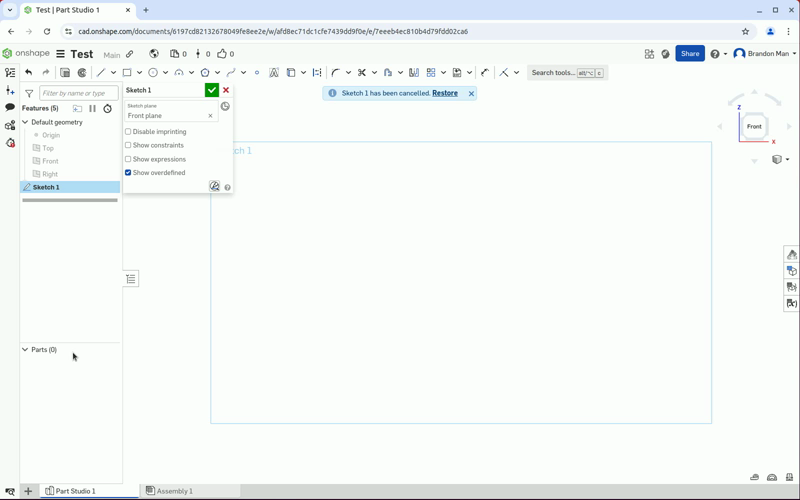
key(y)
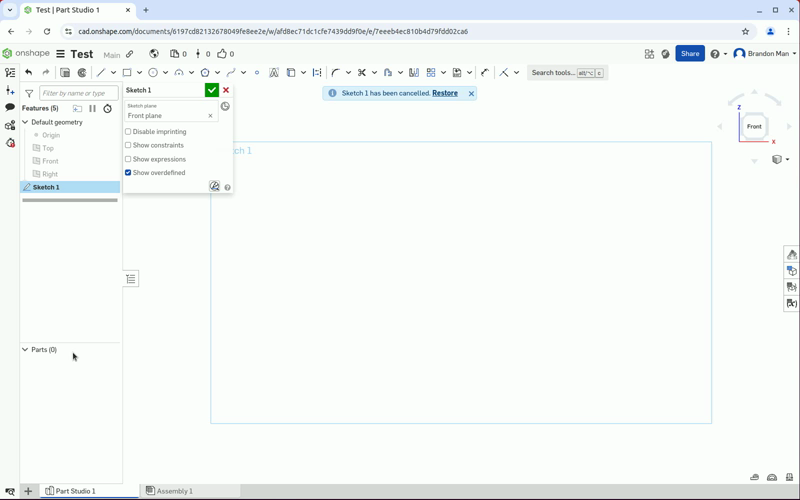
key(l)
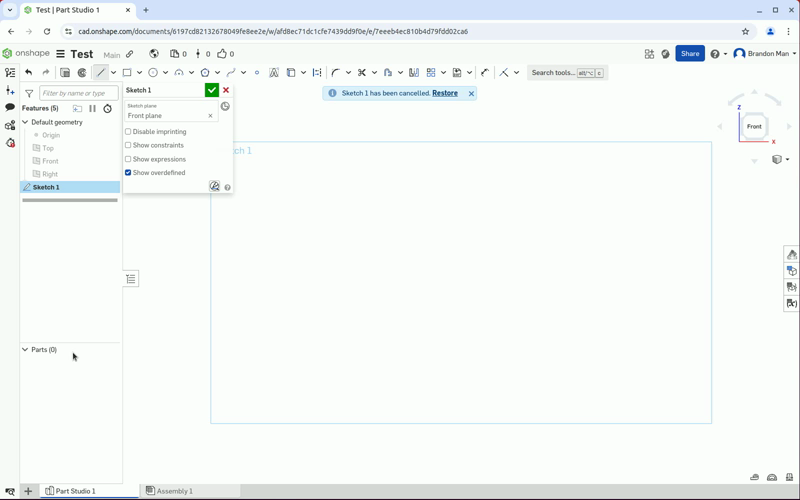
key_down(shift)
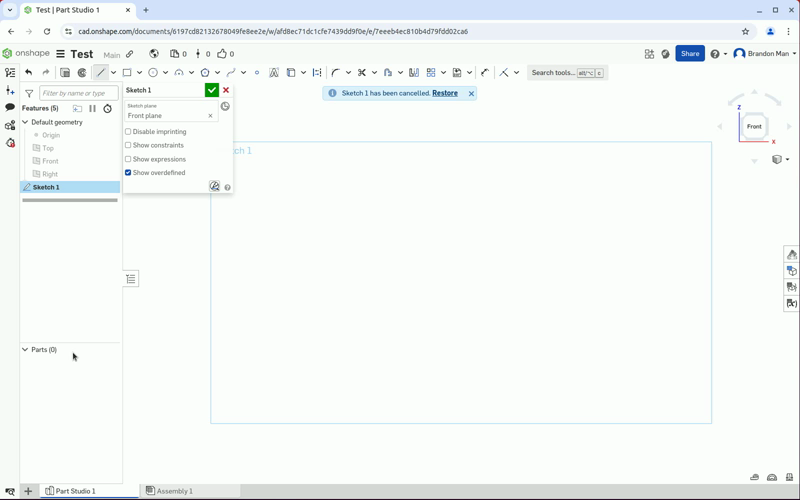
mouse_move(460, 282)
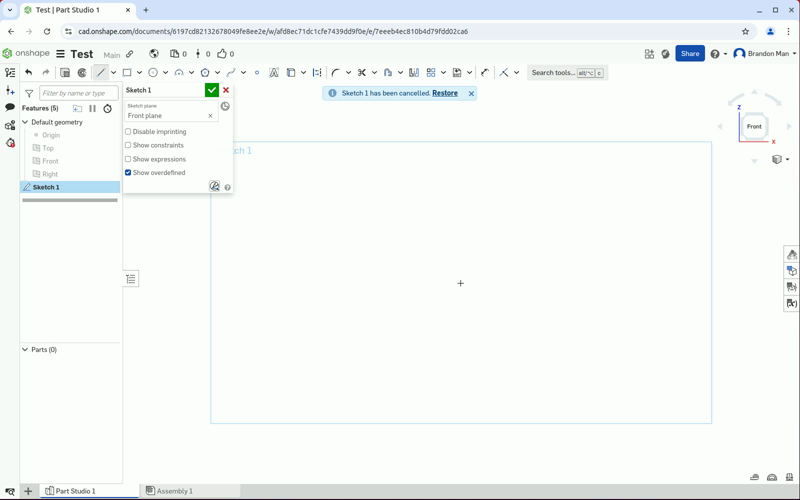
click(460, 282)
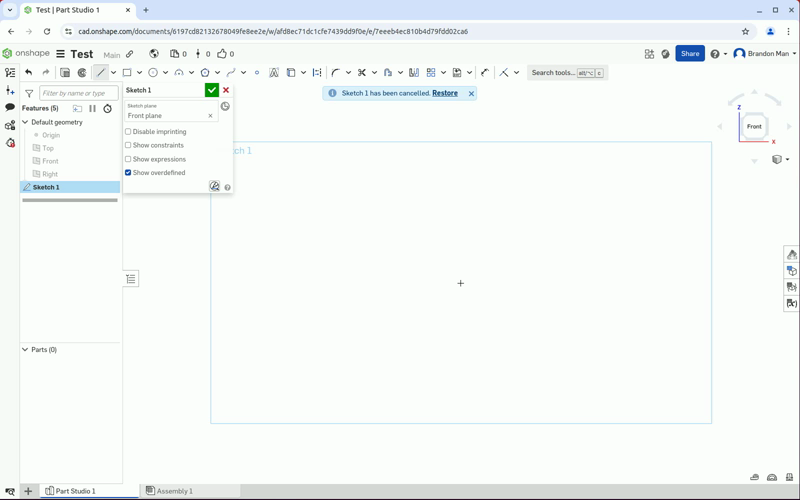
key_up(shift)
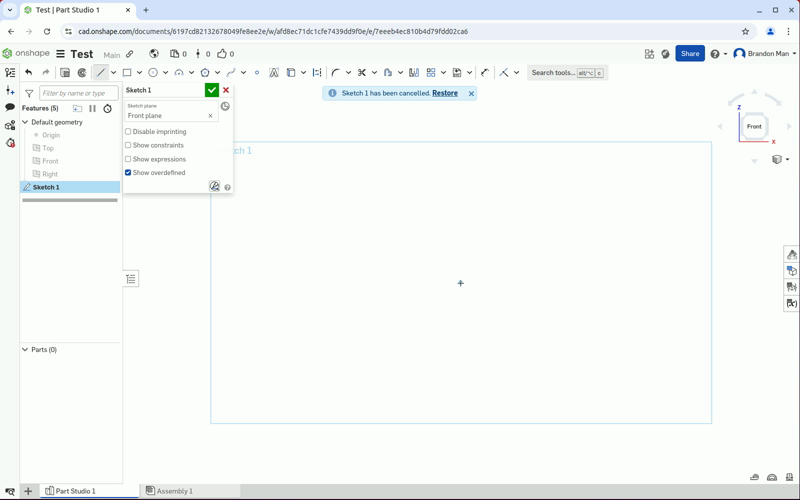
key_down(shift)
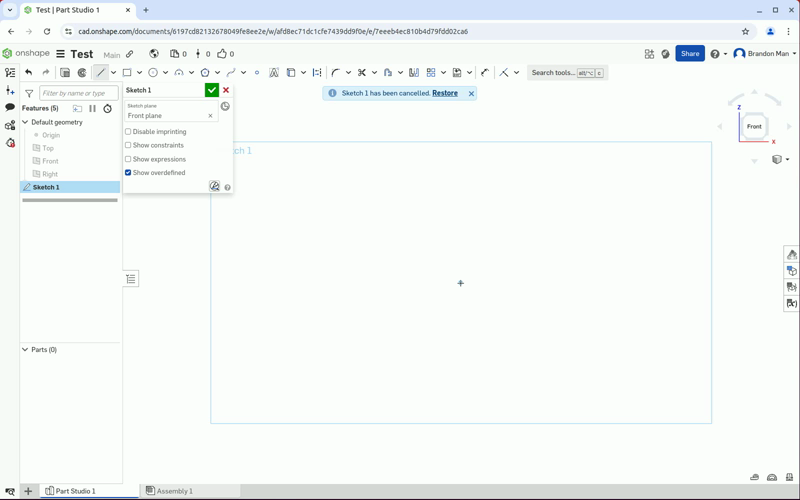
mouse_move(573, 282)
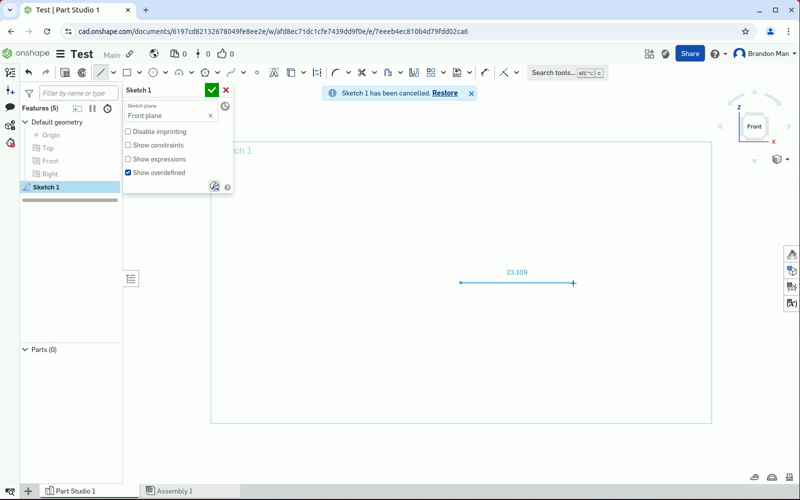
click(573, 282)
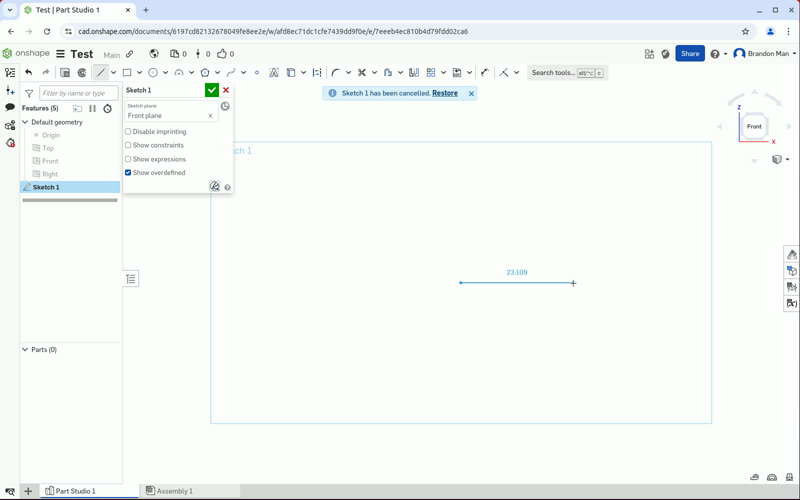
key_up(shift)
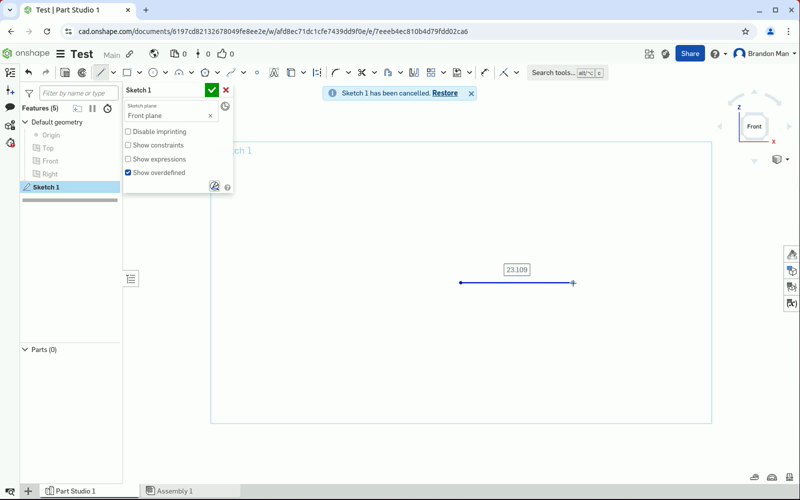
key_down(shift)
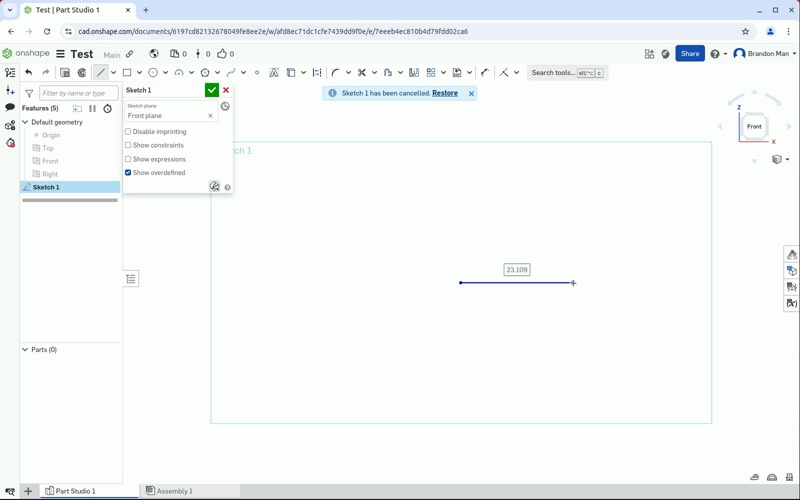
mouse_move(573, 198)
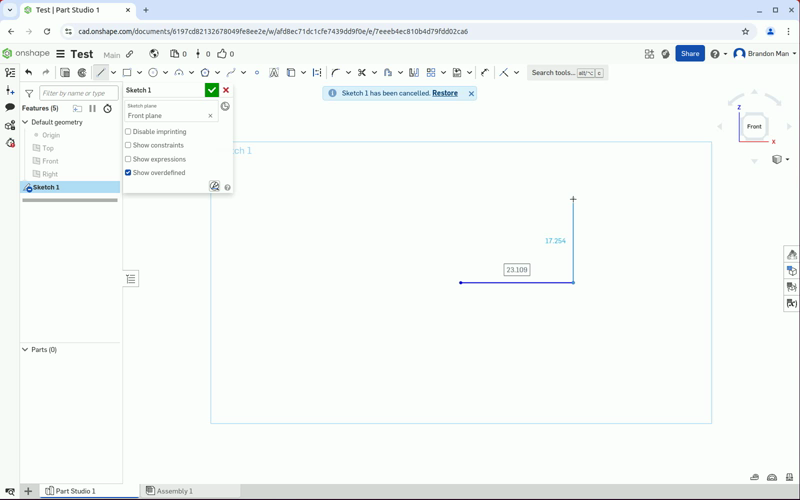
click(573, 198)
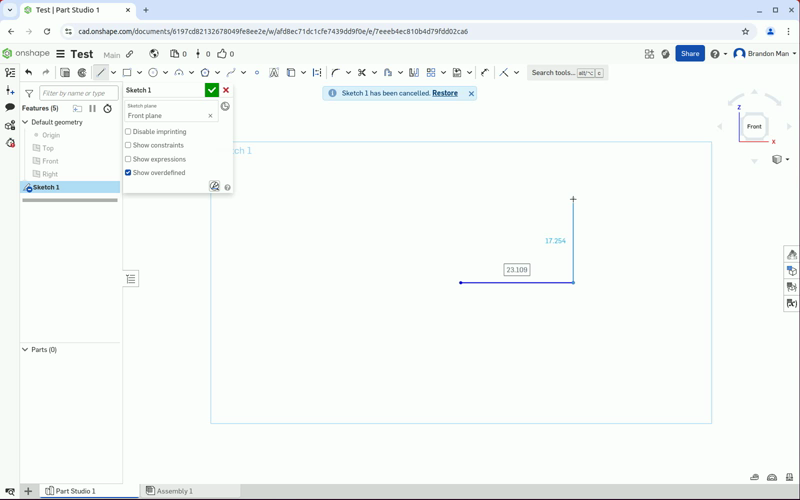
key_up(shift)
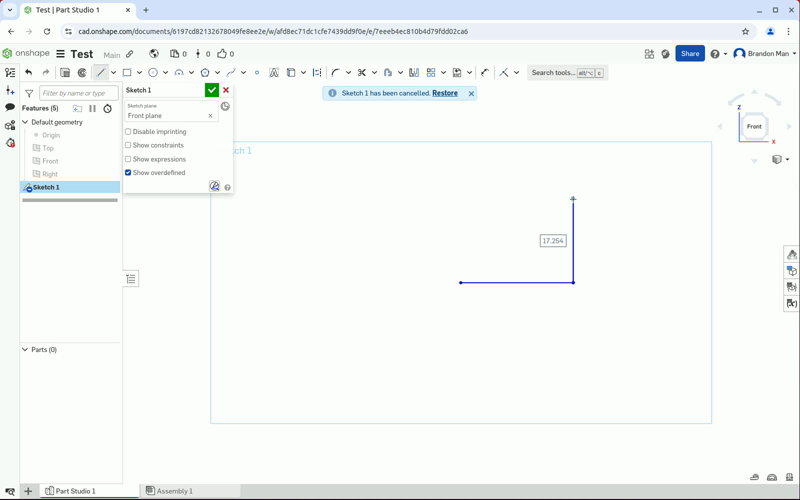
key_down(shift)
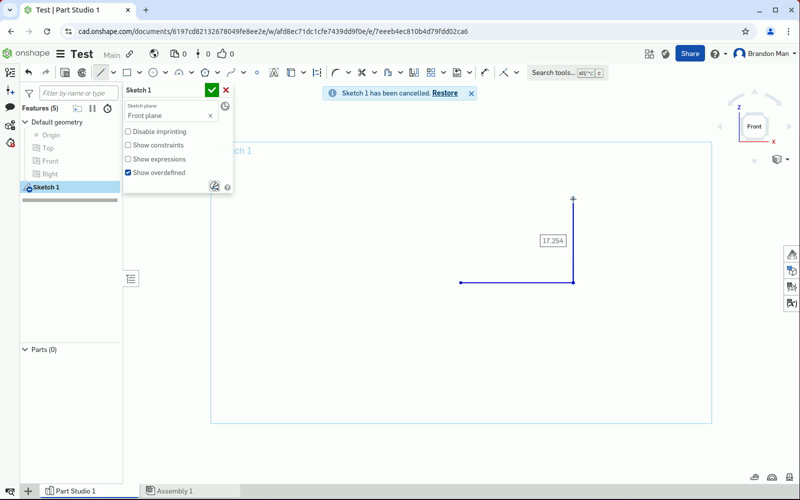
mouse_move(460, 198)
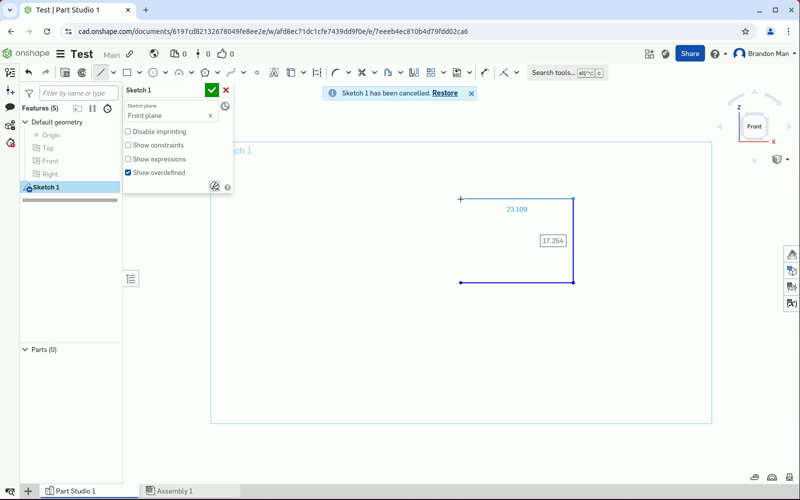
click(460, 198)
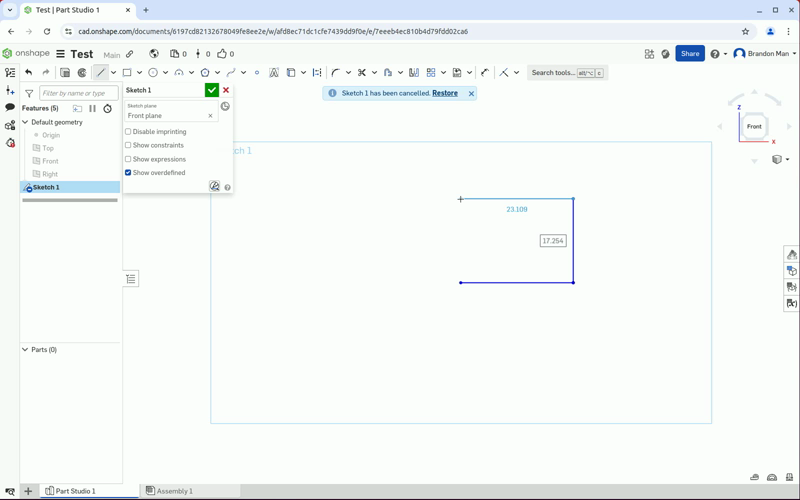
key_up(shift)
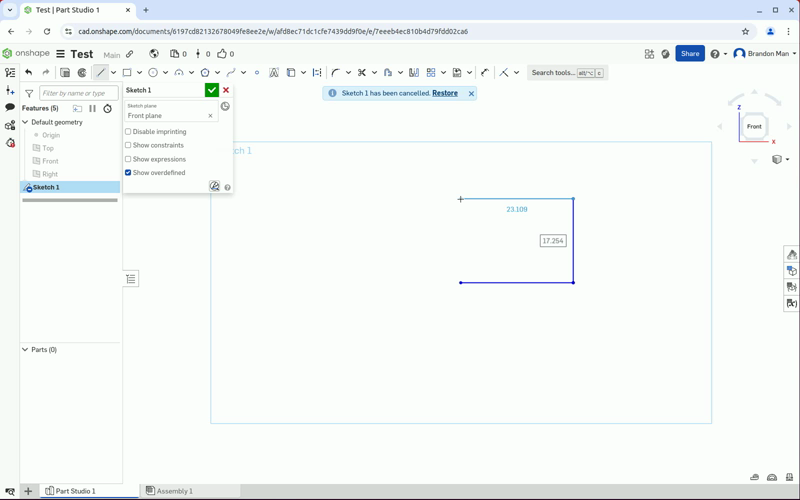
key_down(shift)
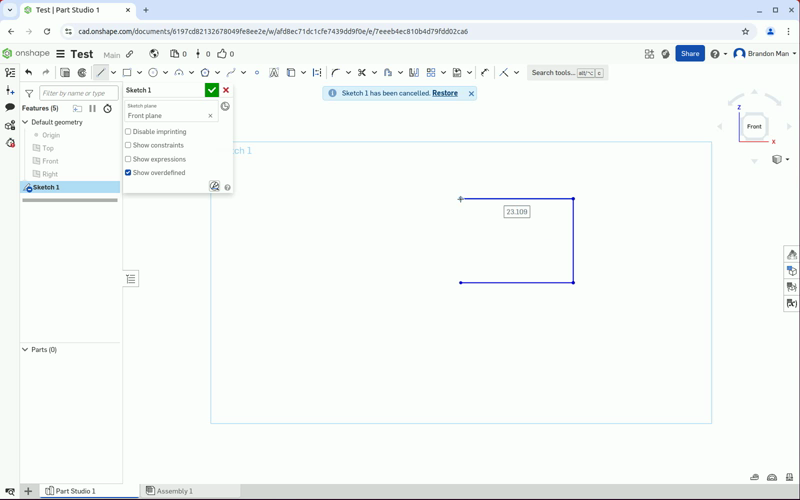
mouse_move(460, 282)
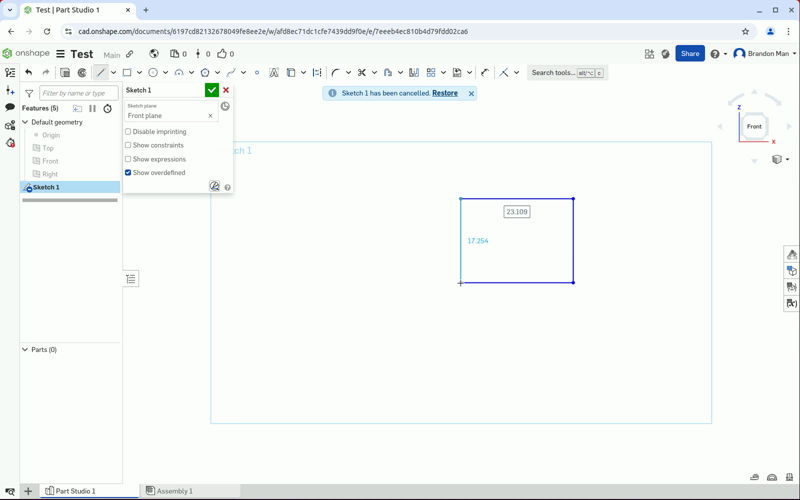
key_up(shift)
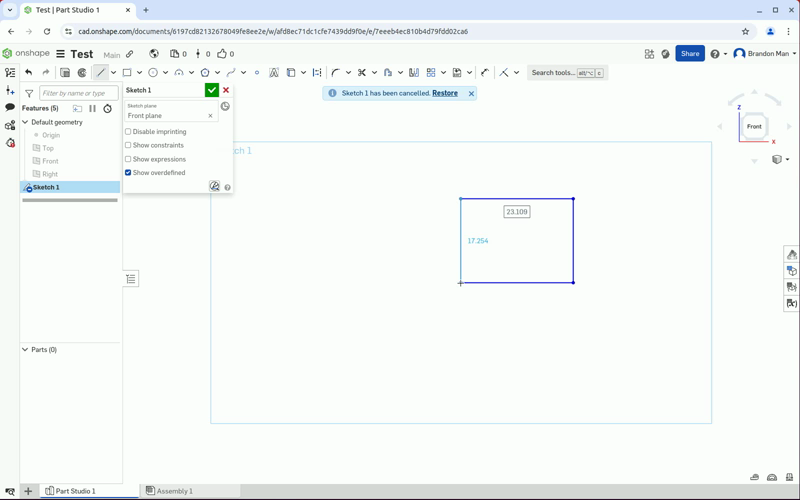
click(460, 282)
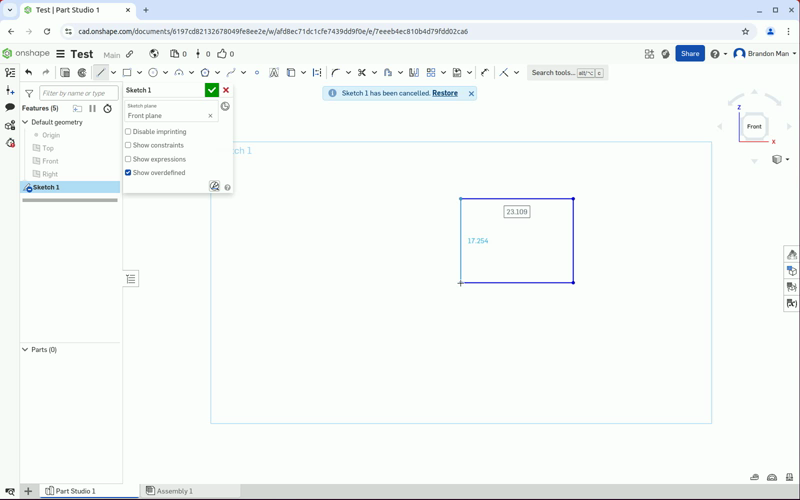
key(esc)
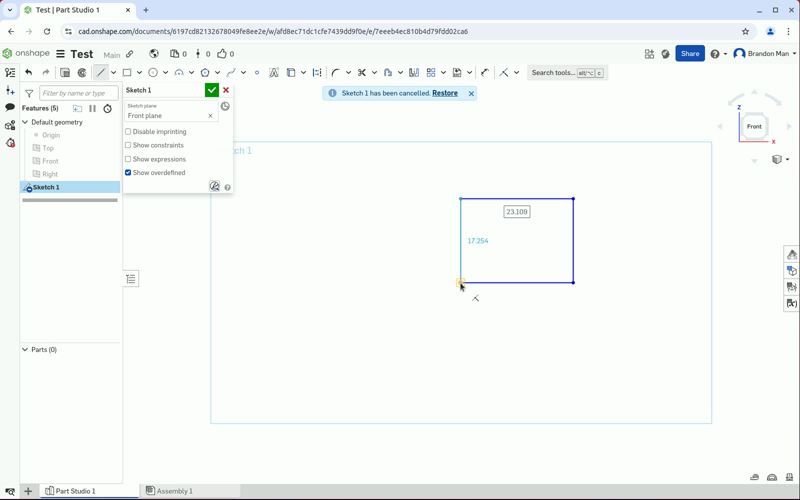
mouse_move(483, 228)
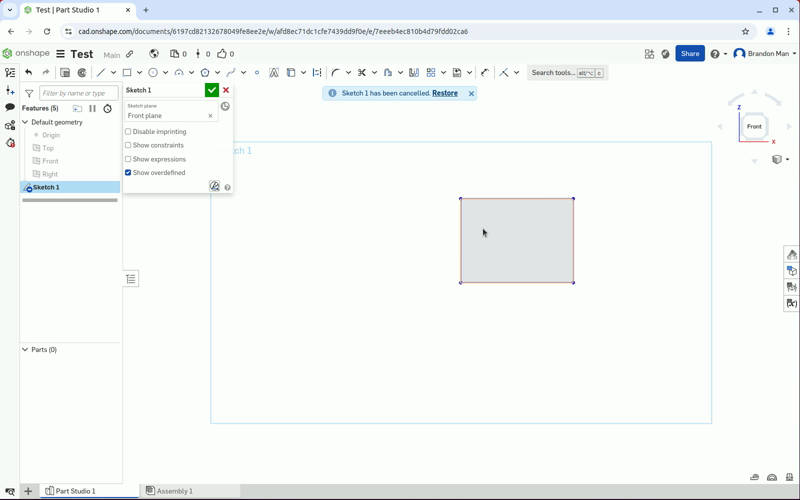
click(483, 228)
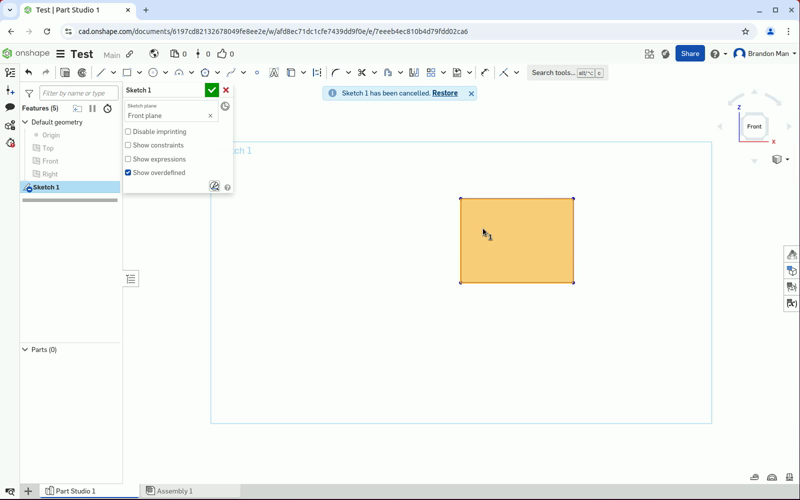
mouse_move(73, 352)
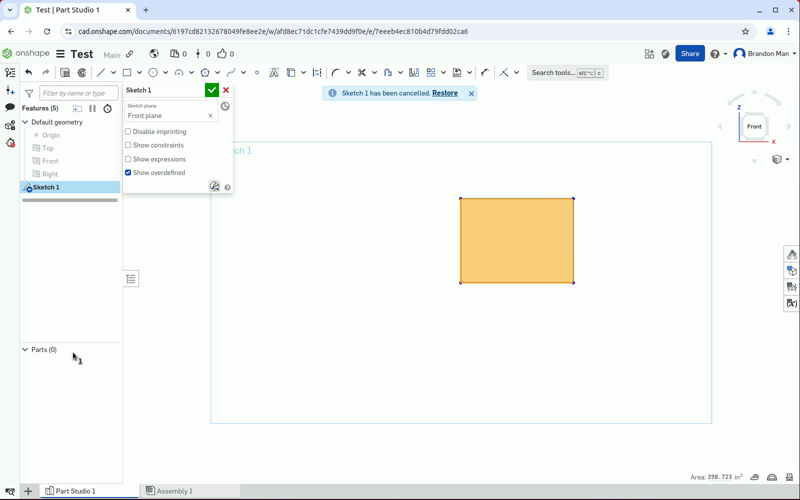
key(shift+y)
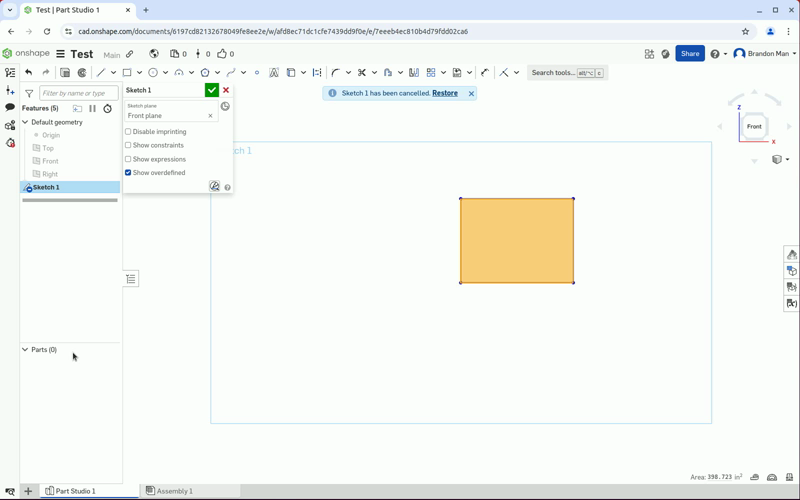
key(shift+e)
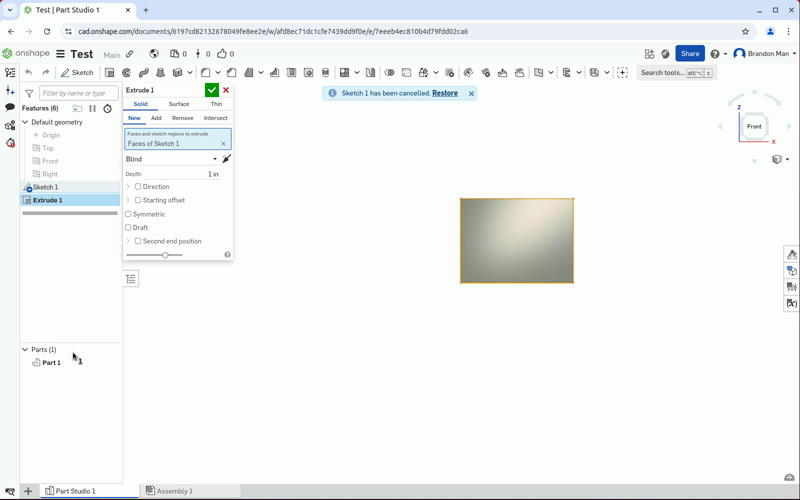
mouse_move(143, 106)
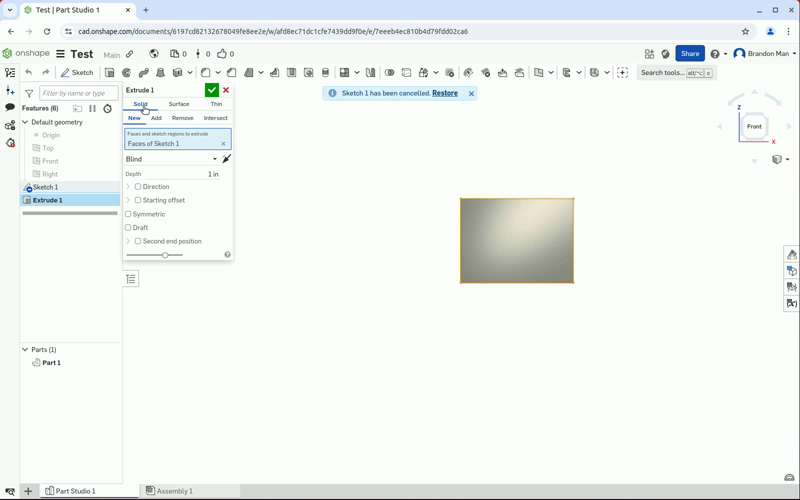
click(143, 106)
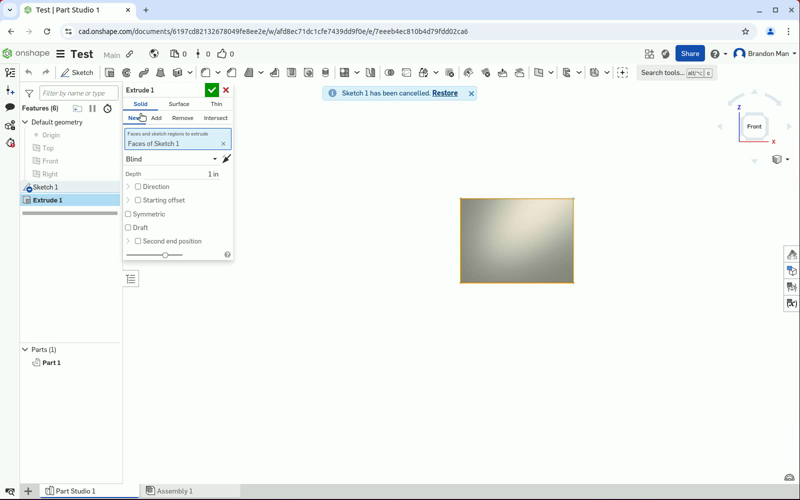
mouse_move(137, 120)
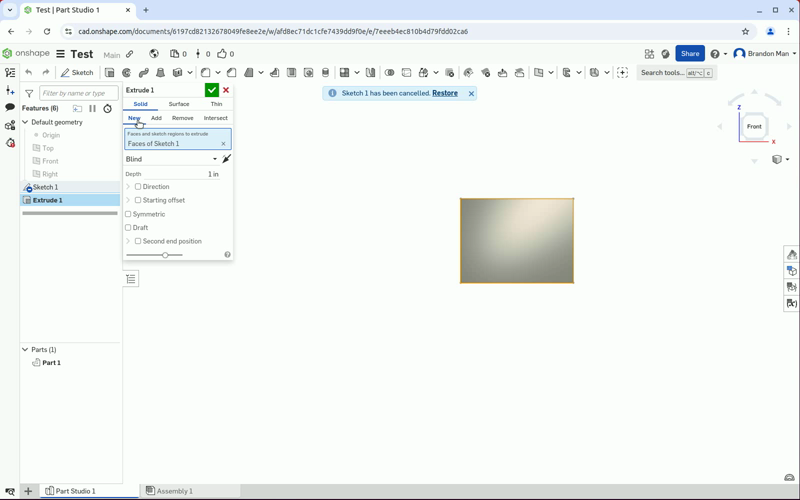
click(137, 120)
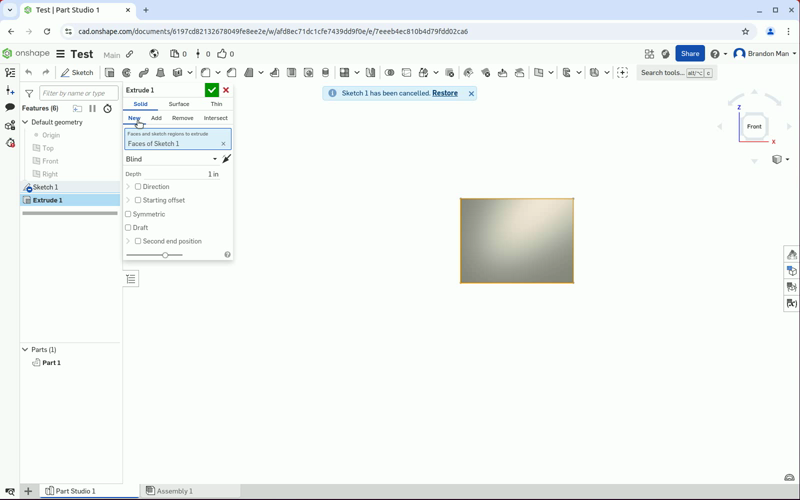
key(tab, 4)
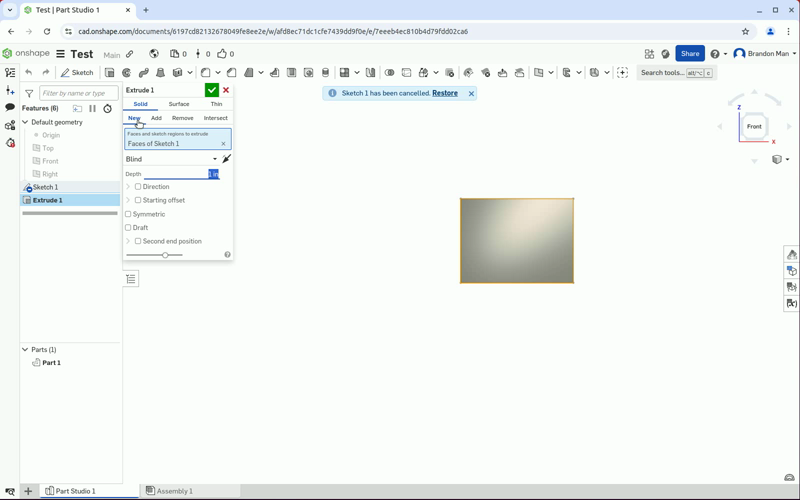
text(14.443)
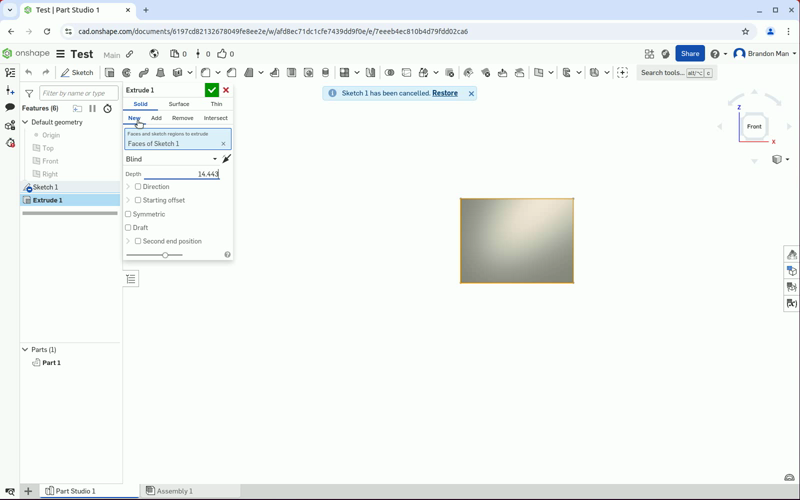
key(enter)
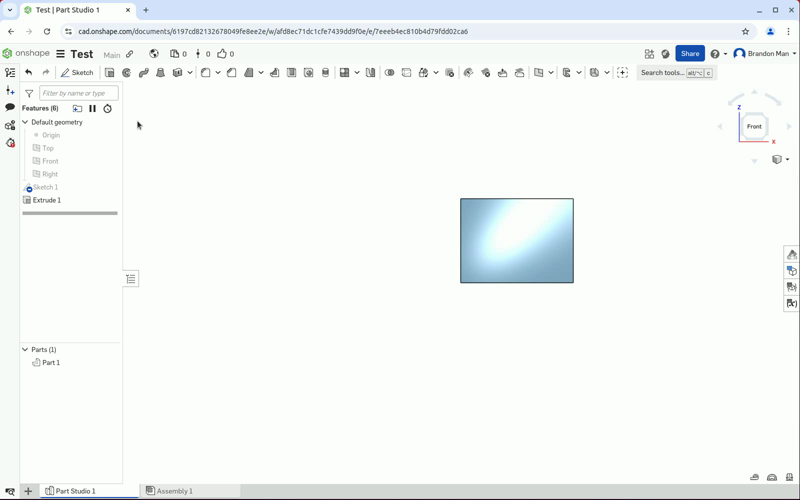
key(shift+h)
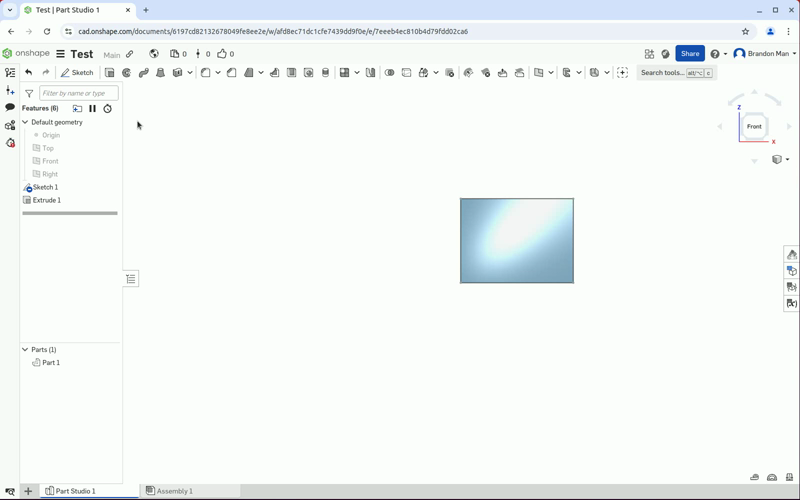
key(shift+h)
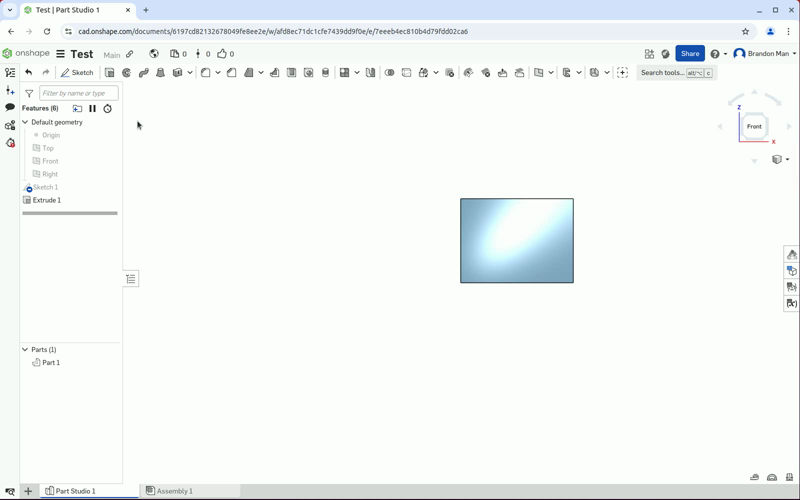
mouse_move(73, 189)
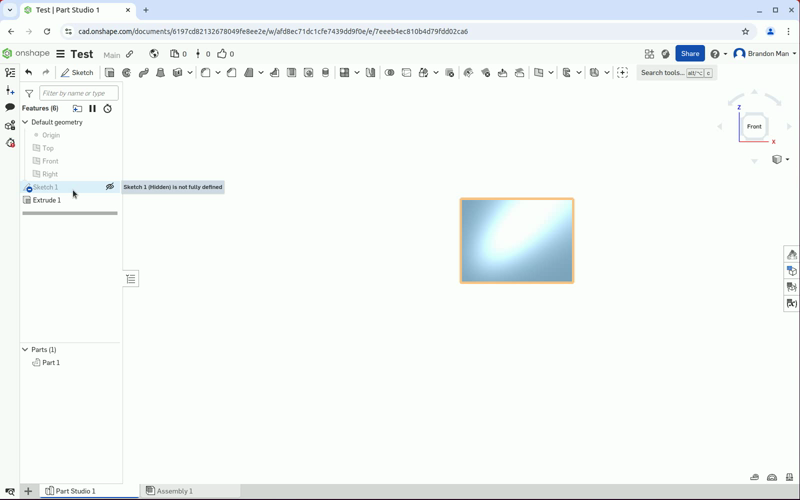
click(73, 189)
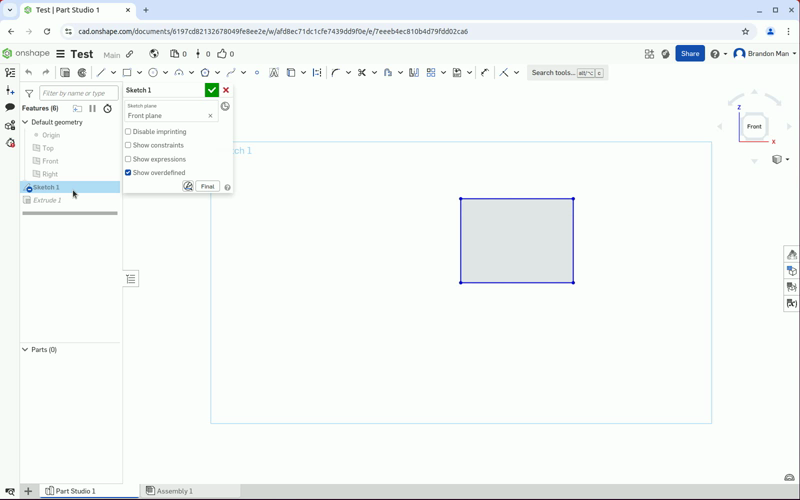
mouse_move(229, 92)
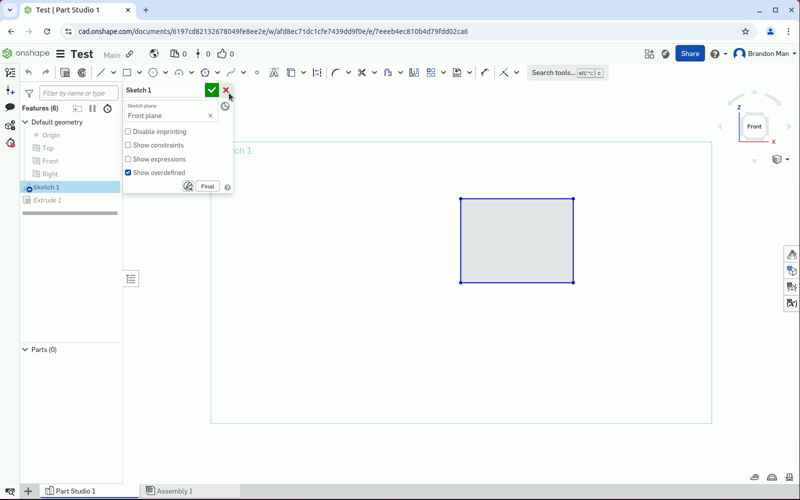
click(229, 92)
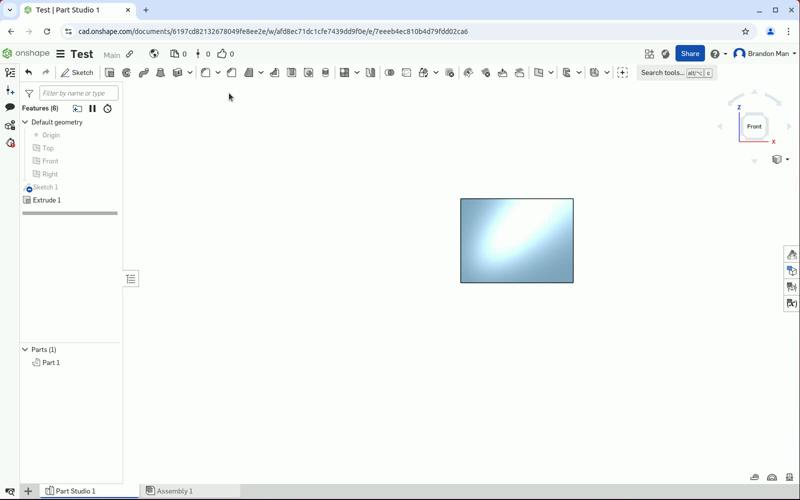
mouse_move(541, 75)
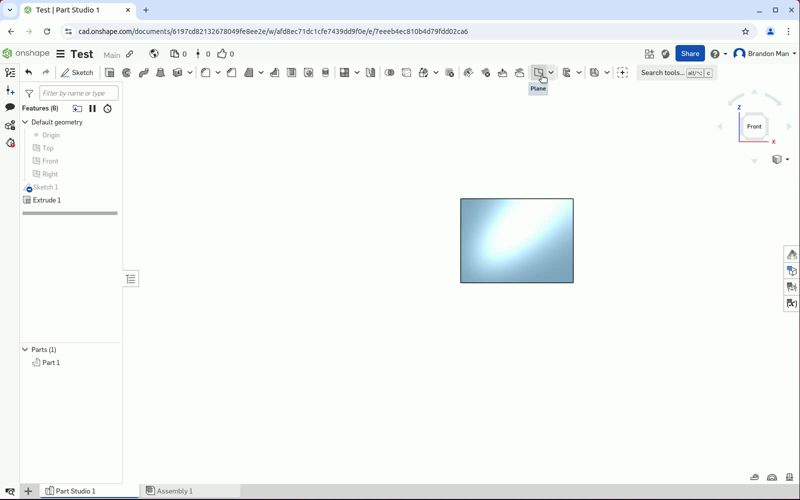
click(541, 75)
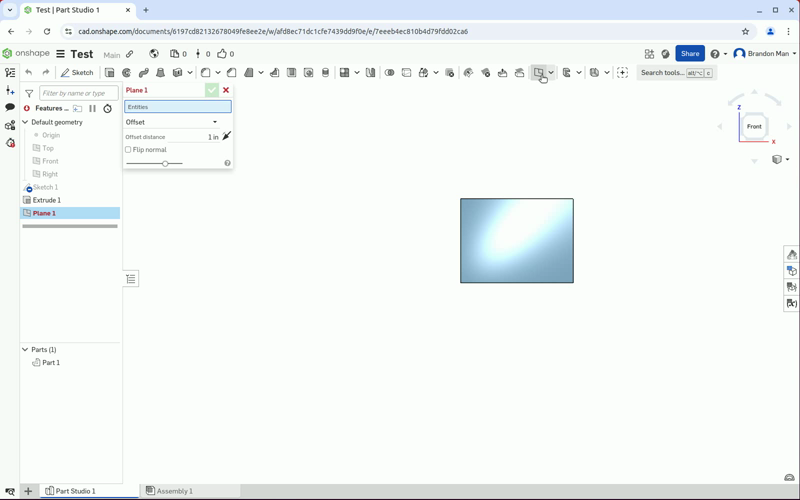
mouse_move(73, 163)
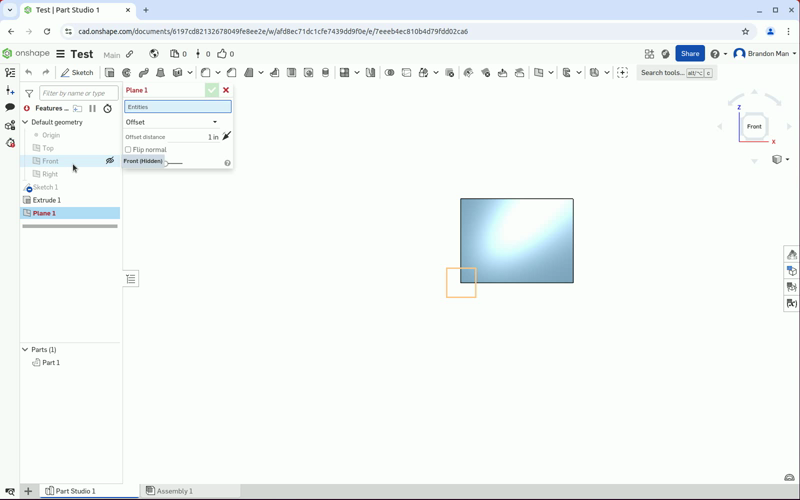
click(73, 163)
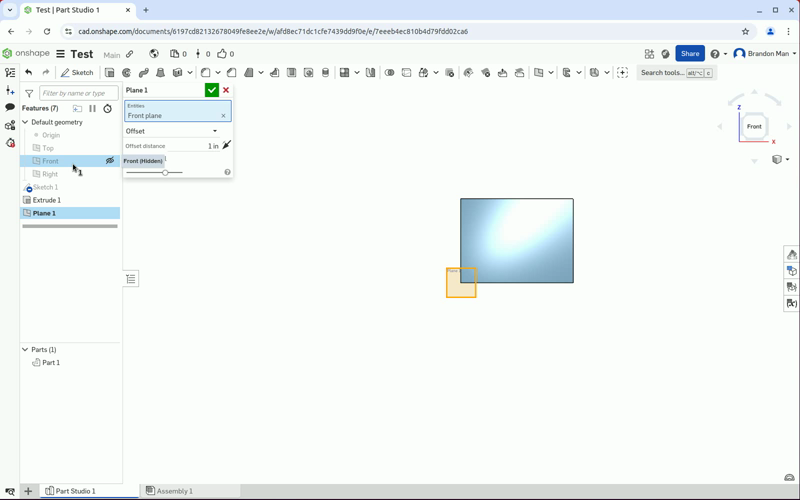
key(tab, 2)
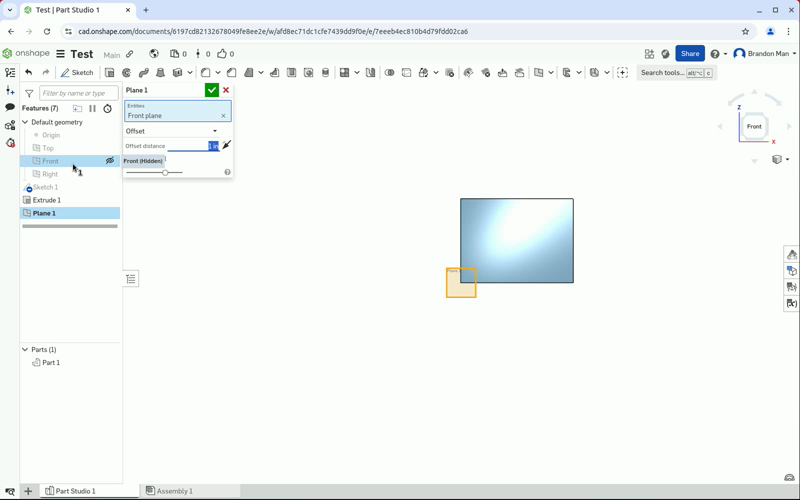
text(14.45)
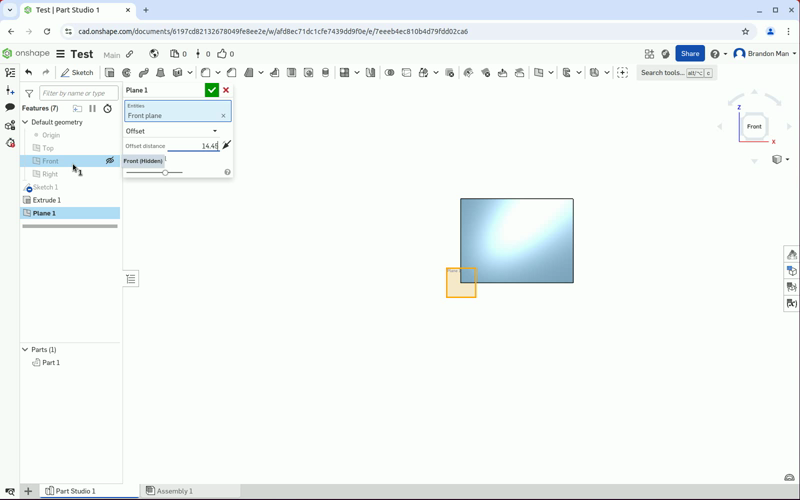
key(enter, 2)
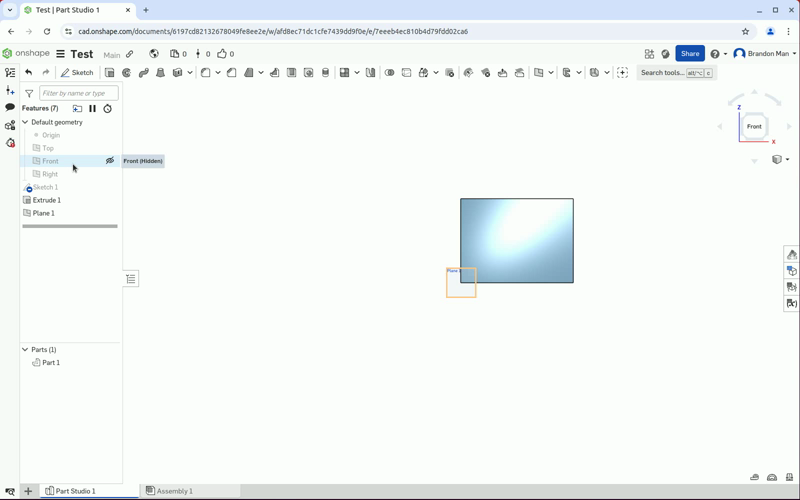
key(shift+s)
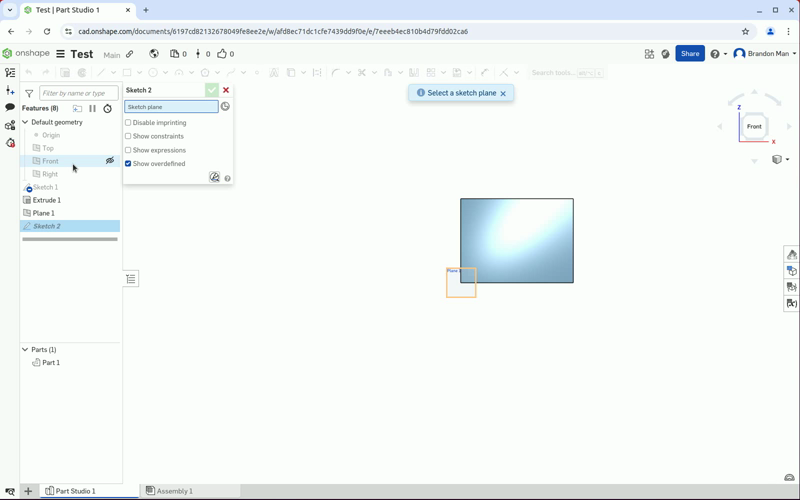
mouse_move(73, 215)
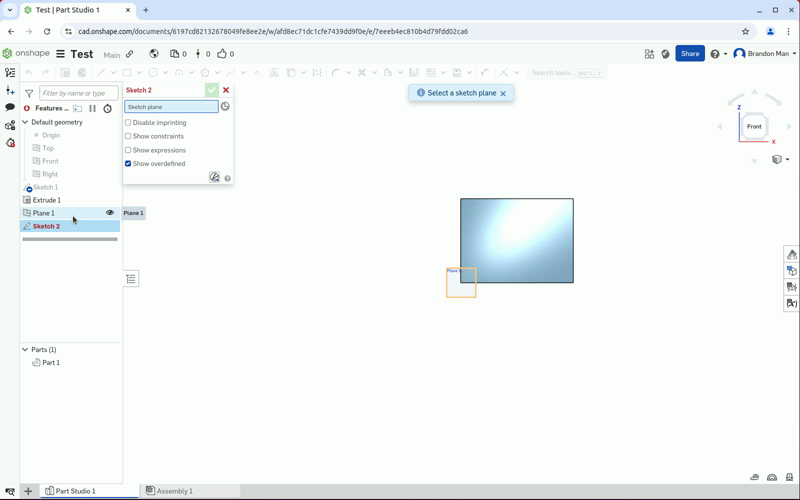
click(73, 215)
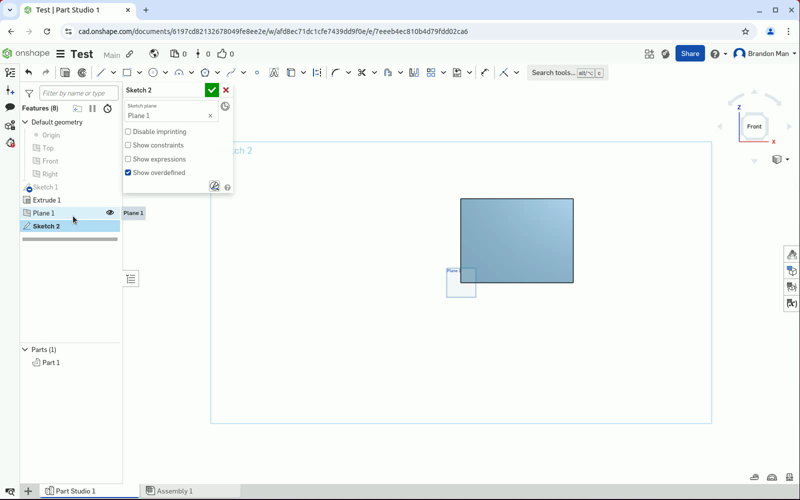
mouse_move(73, 352)
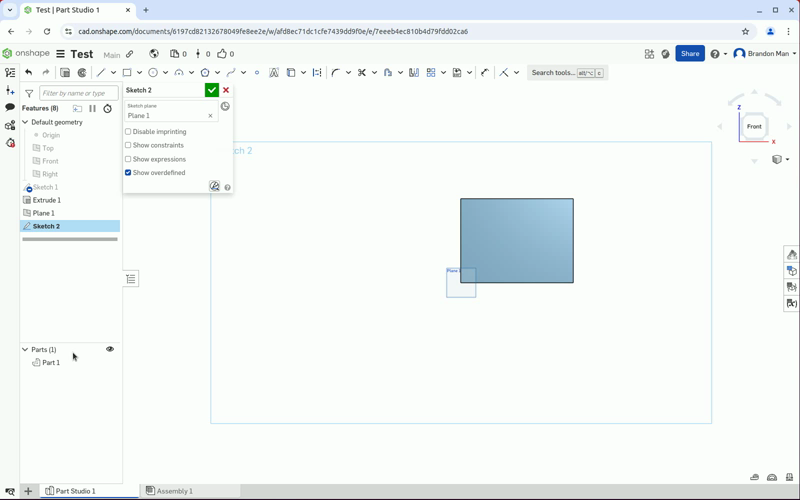
key(y)
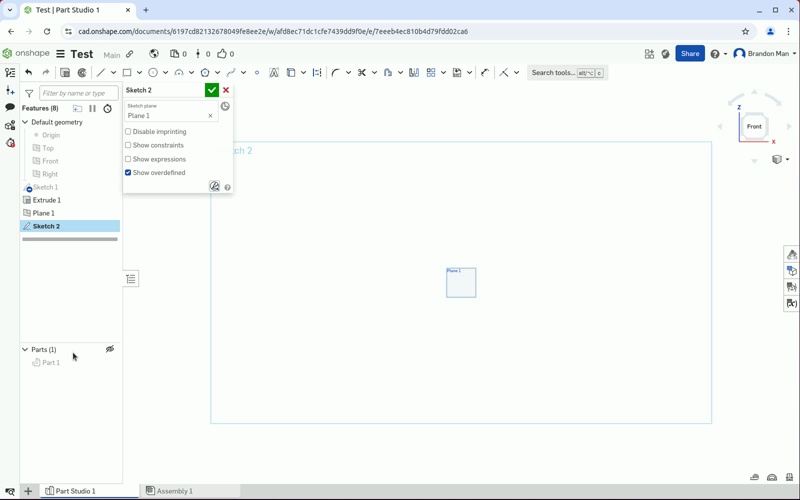
key(l)
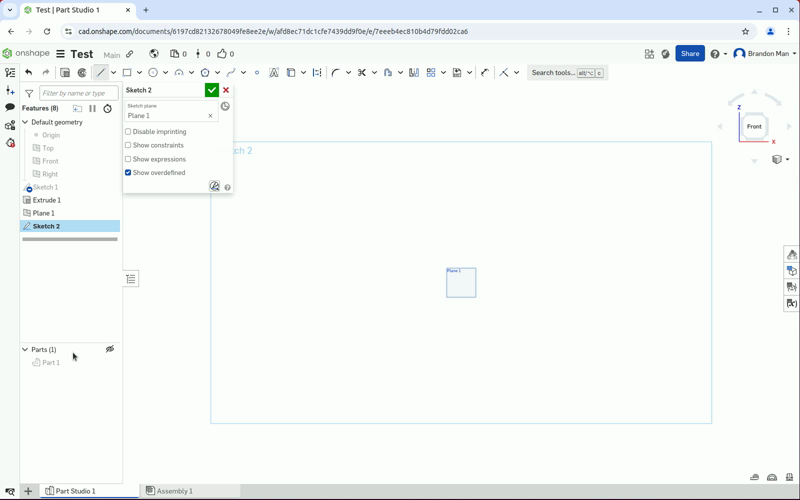
key_down(shift)
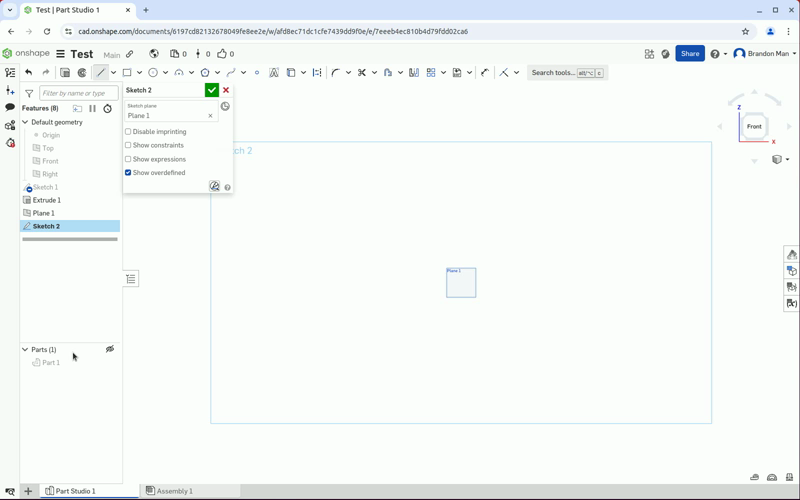
mouse_move(489, 240)
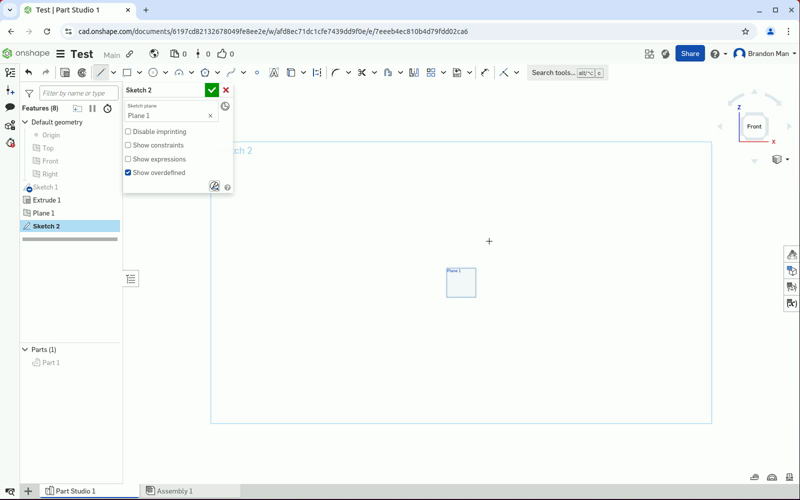
click(489, 240)
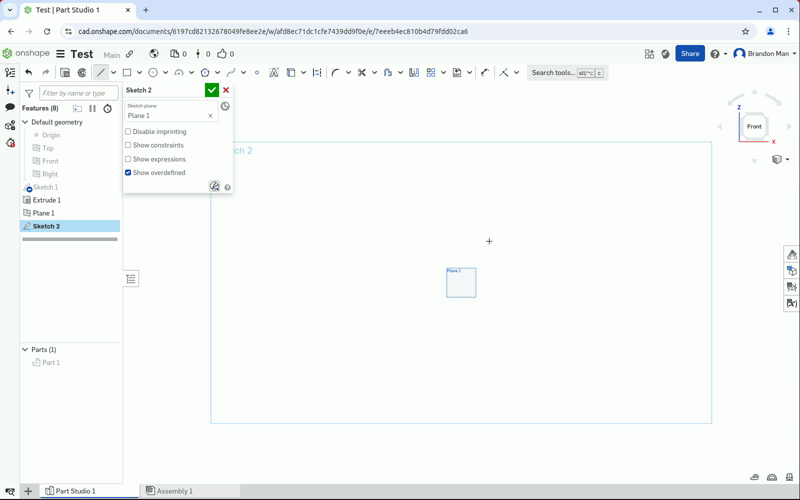
key_up(shift)
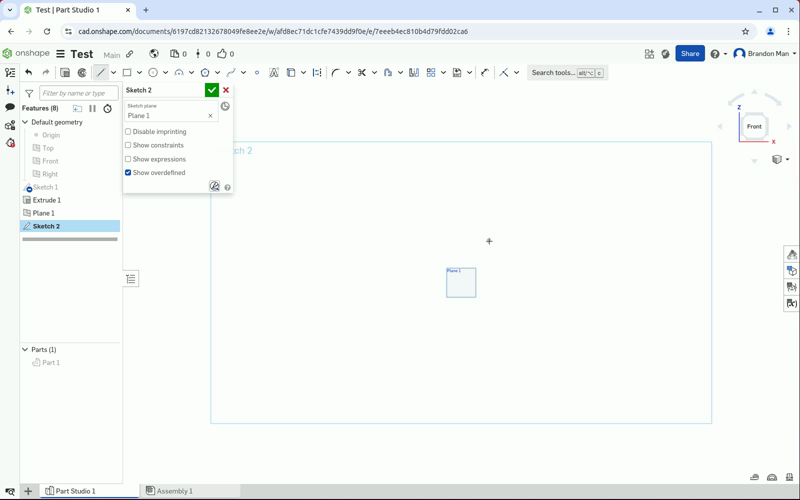
key_down(shift)
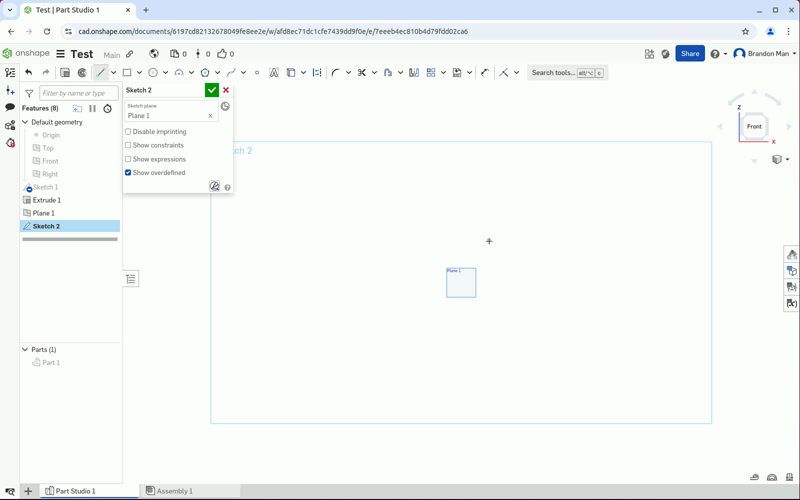
mouse_move(519, 240)
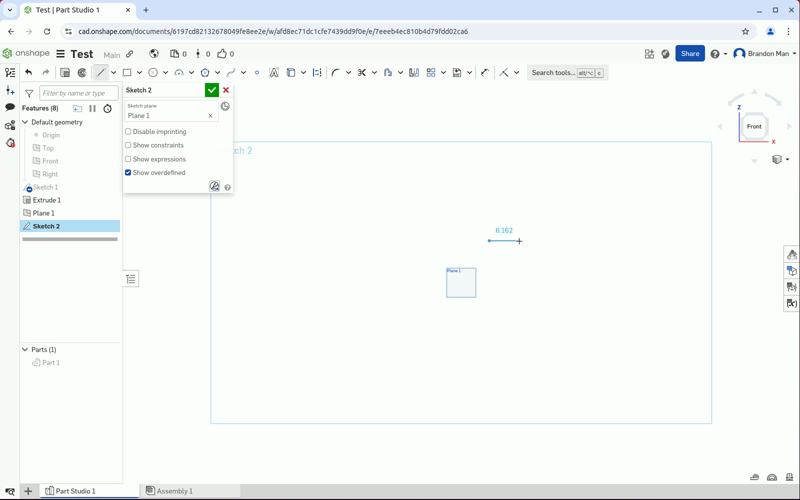
mouse_move(545, 240)
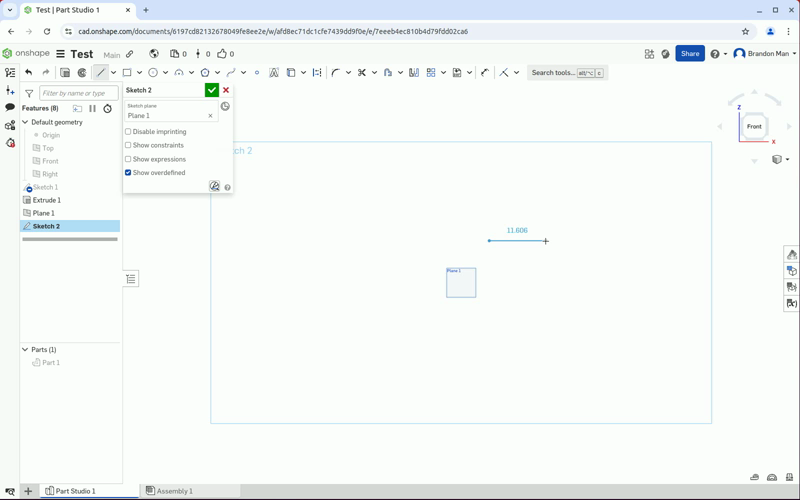
click(545, 240)
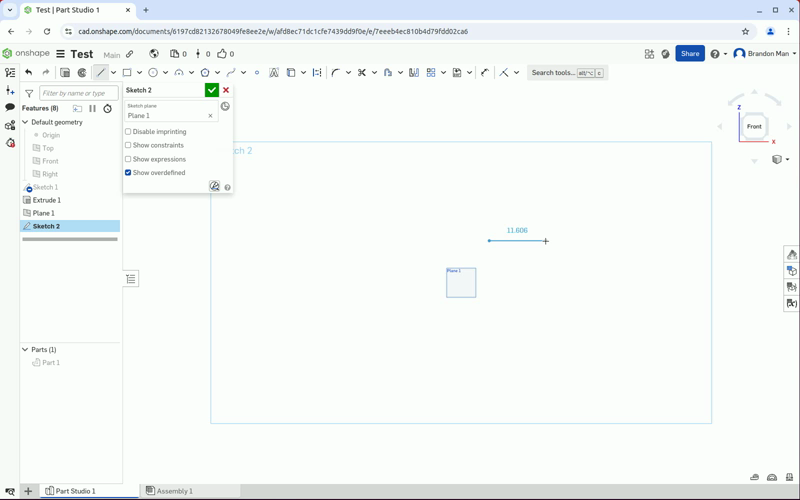
key_up(shift)
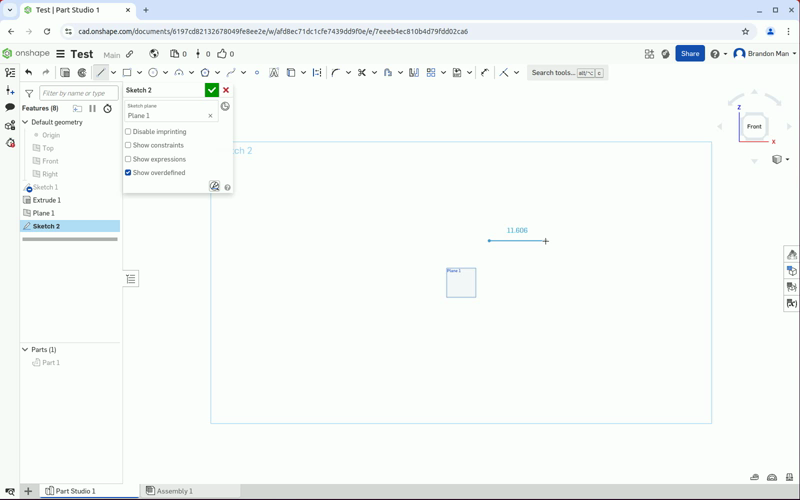
key_down(shift)
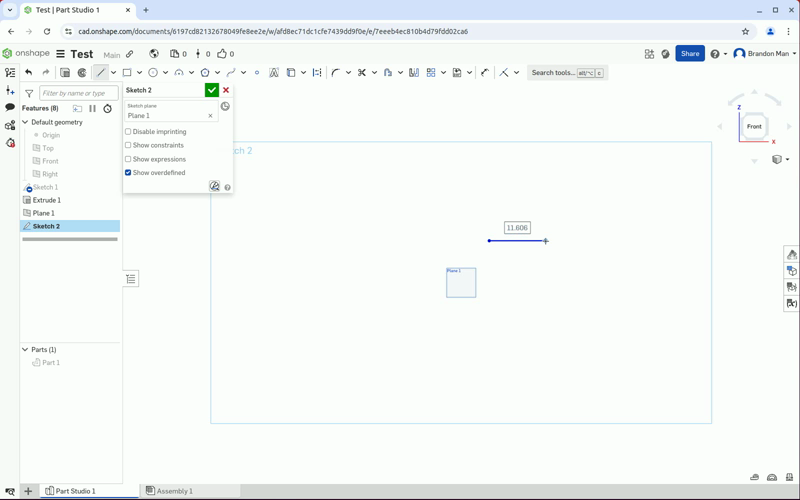
mouse_move(575, 240)
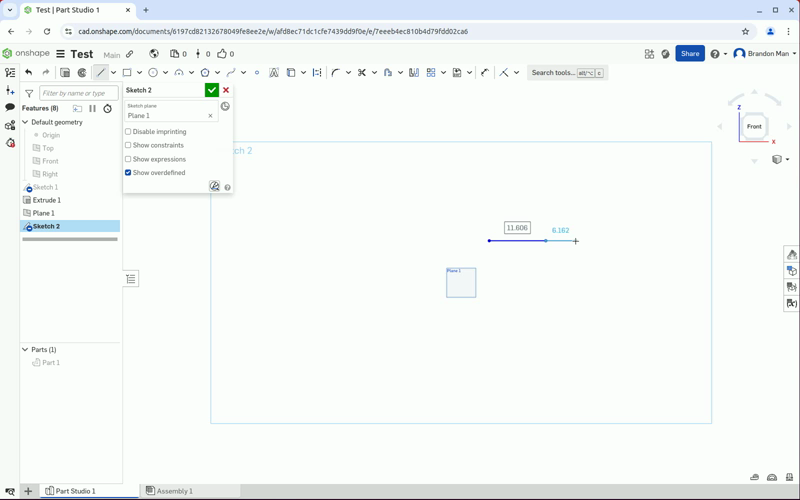
mouse_move(545, 198)
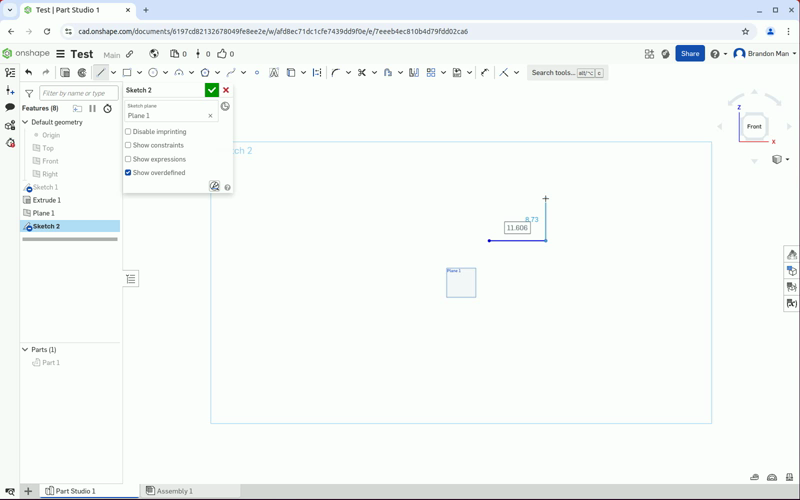
click(545, 198)
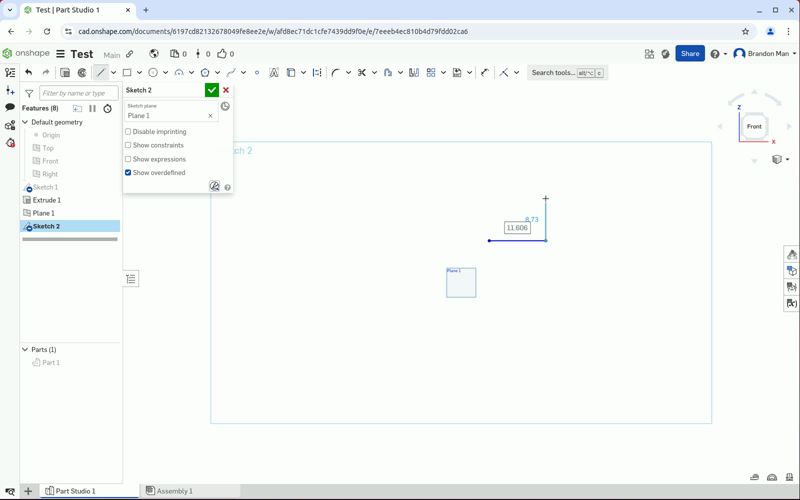
key_up(shift)
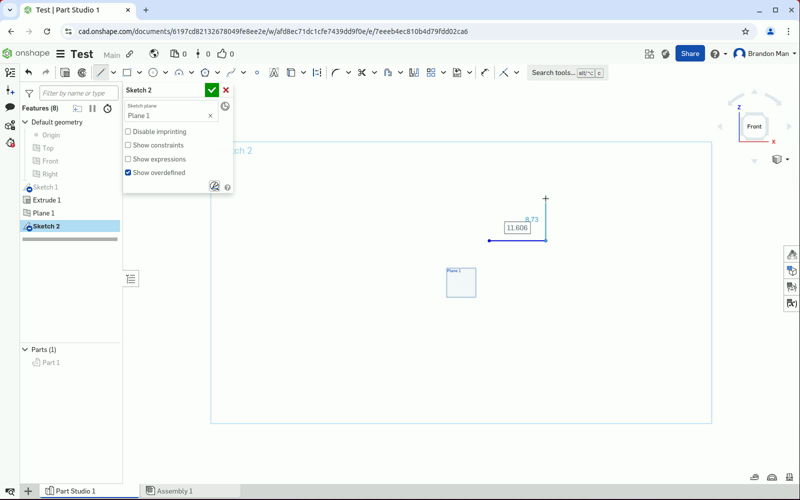
key_down(shift)
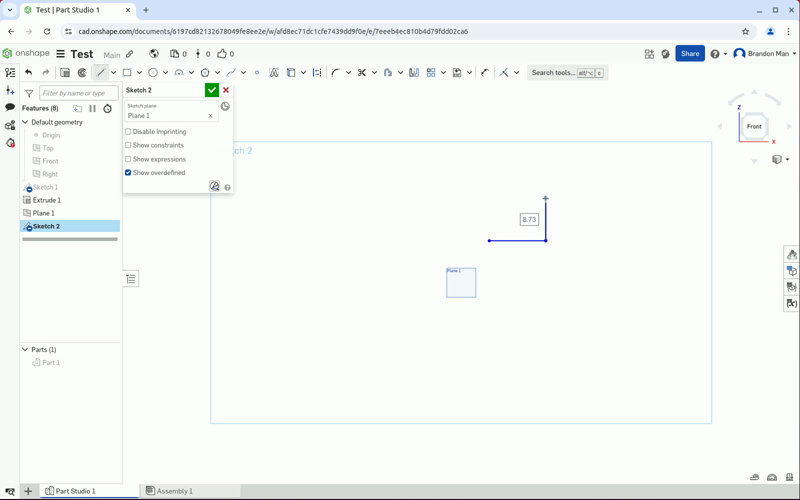
mouse_move(575, 198)
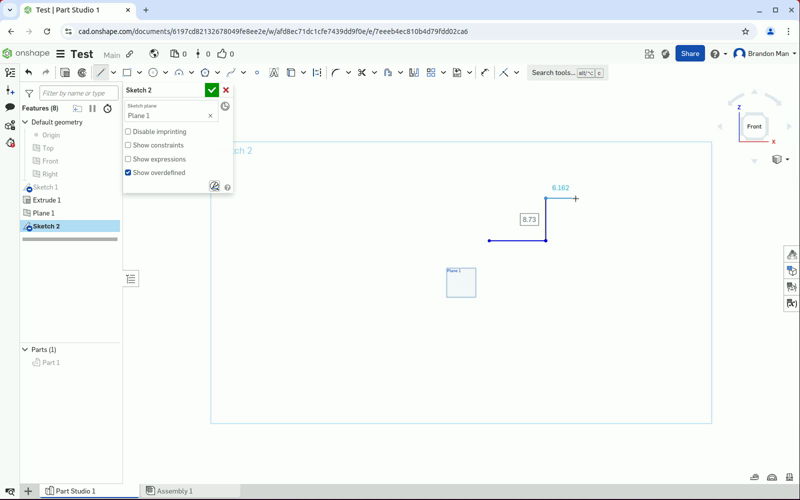
mouse_move(489, 198)
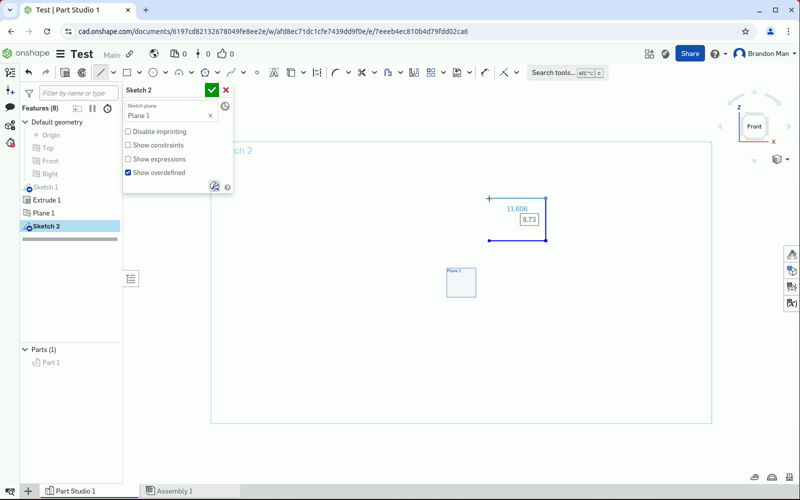
click(489, 198)
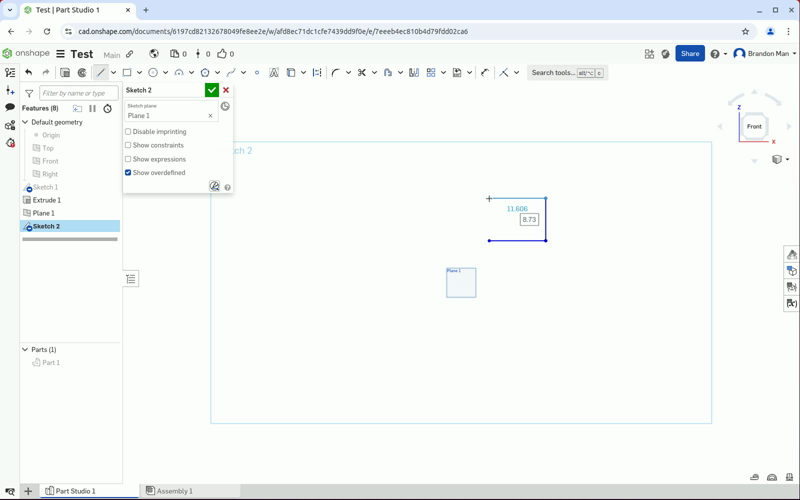
key_up(shift)
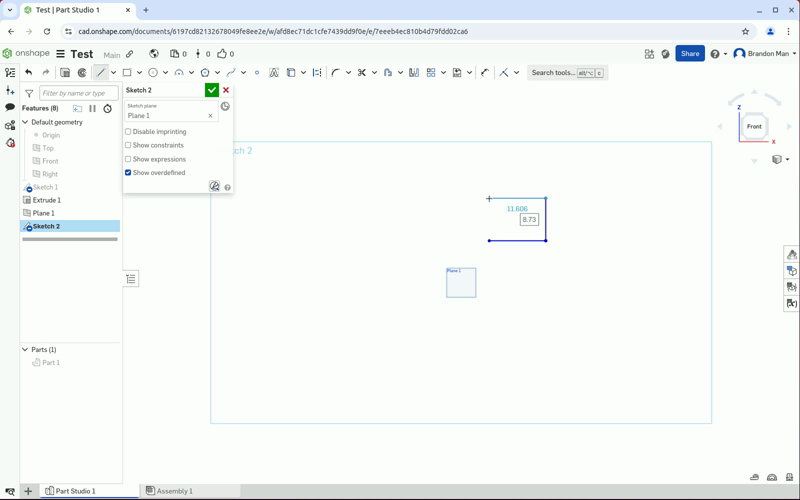
mouse_move(519, 198)
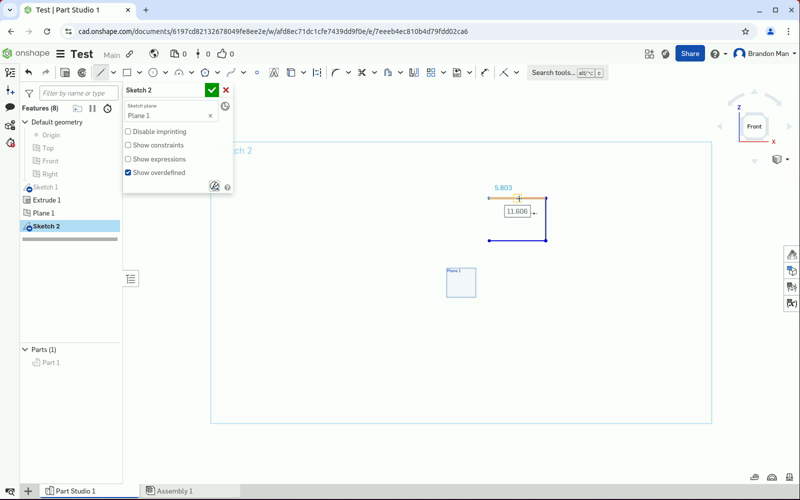
key_down(shift)
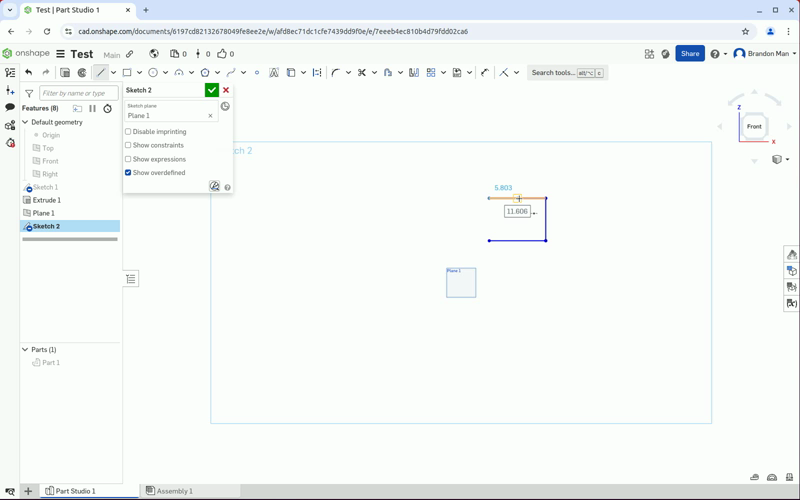
mouse_move(489, 240)
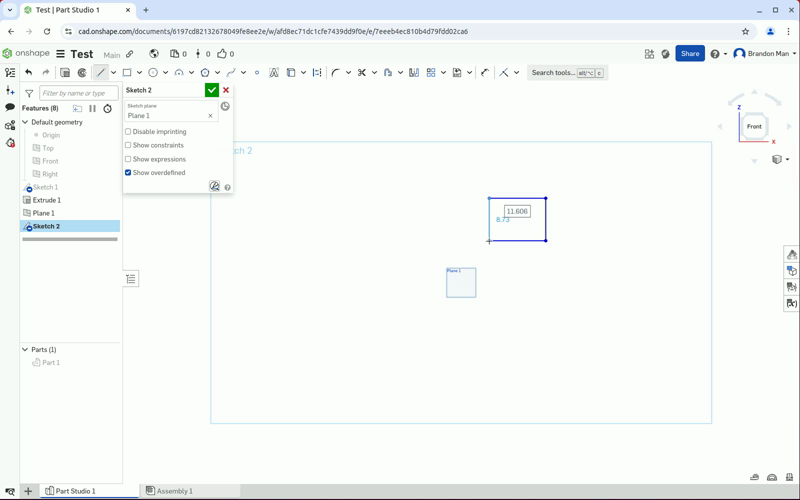
key_up(shift)
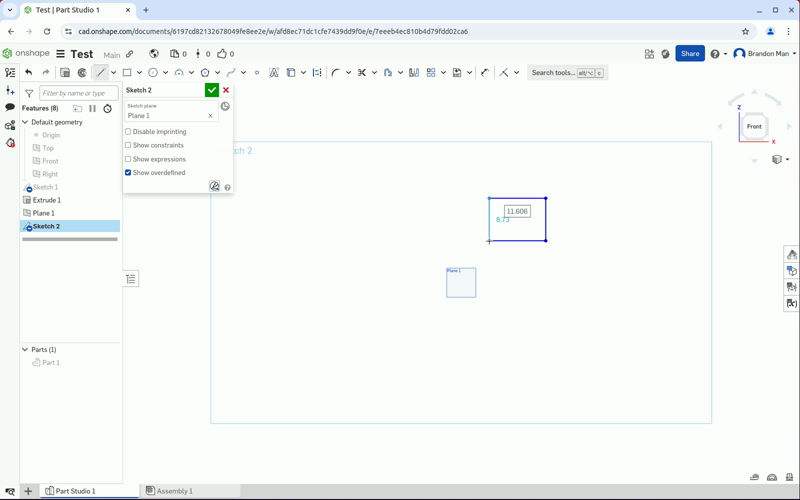
click(489, 240)
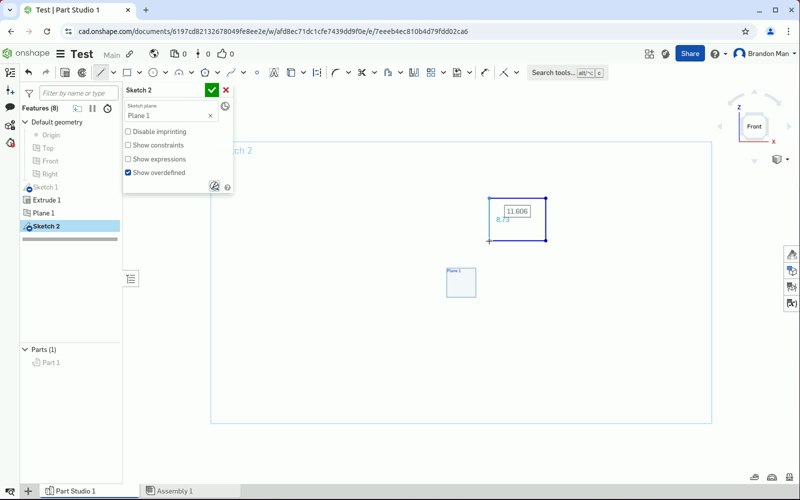
key(esc)
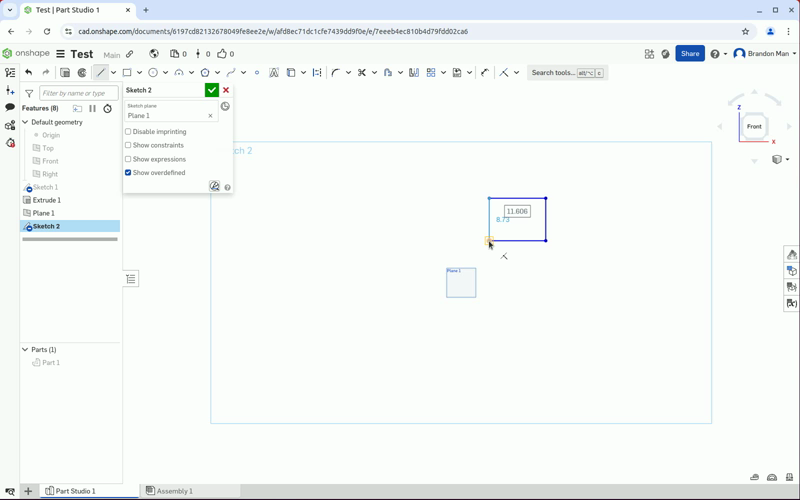
mouse_move(512, 233)
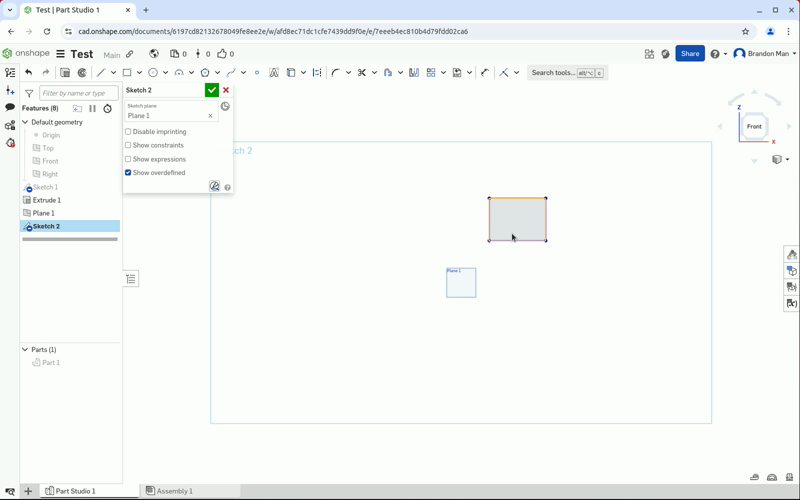
click(512, 233)
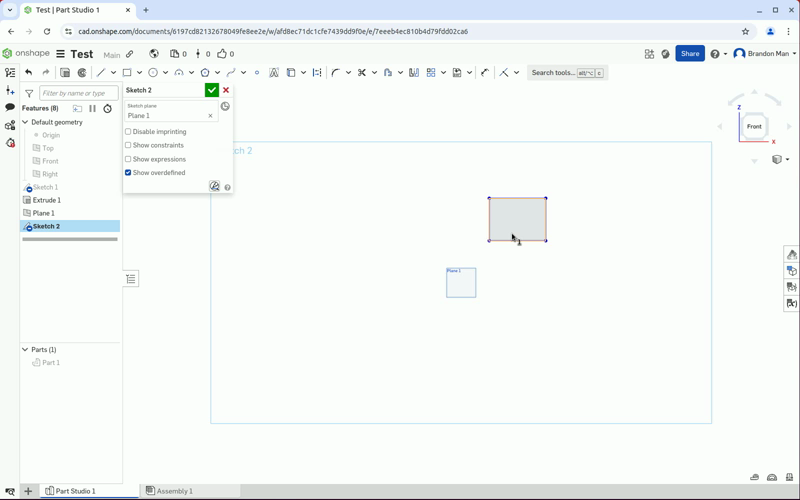
mouse_move(73, 352)
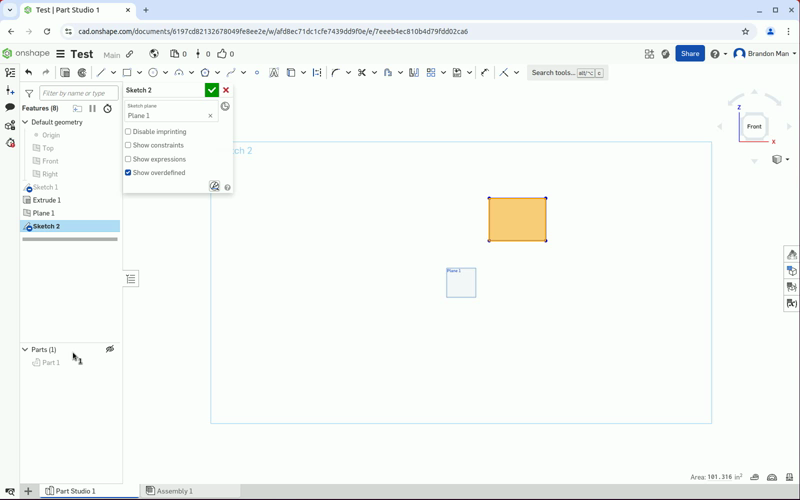
key(shift+y)
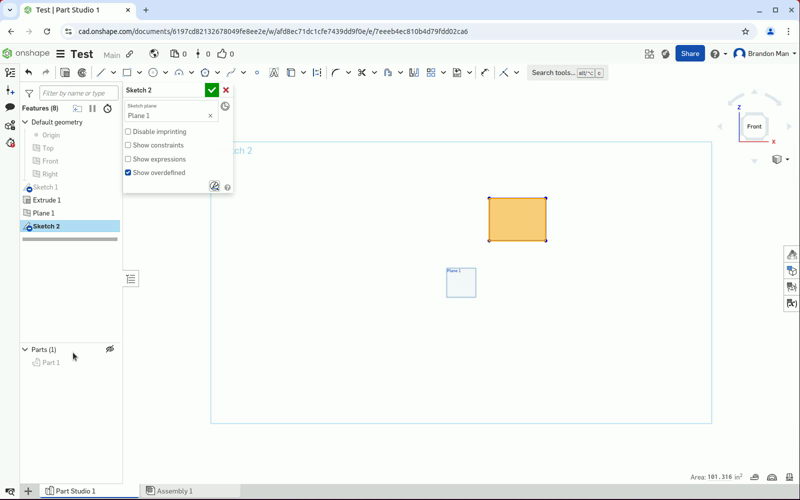
key(shift+e)
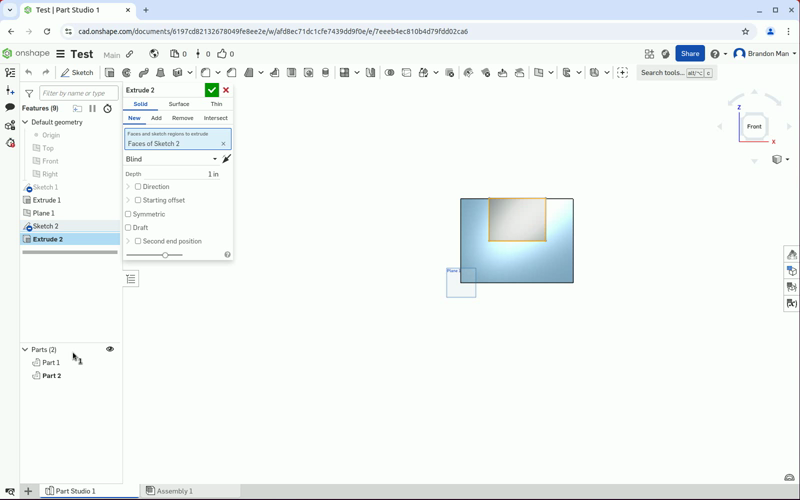
mouse_move(143, 106)
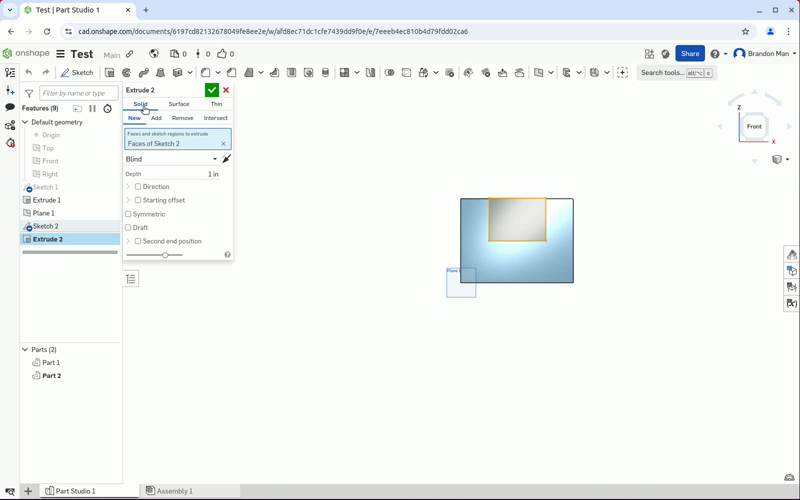
click(143, 106)
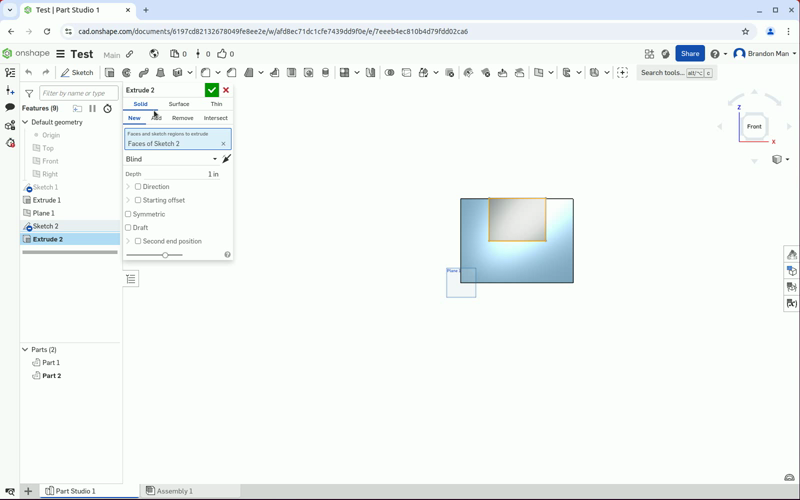
mouse_move(186, 120)
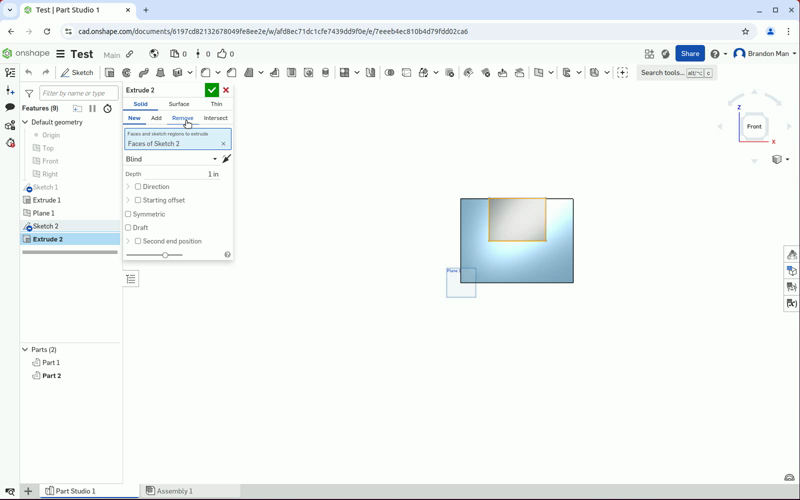
click(186, 120)
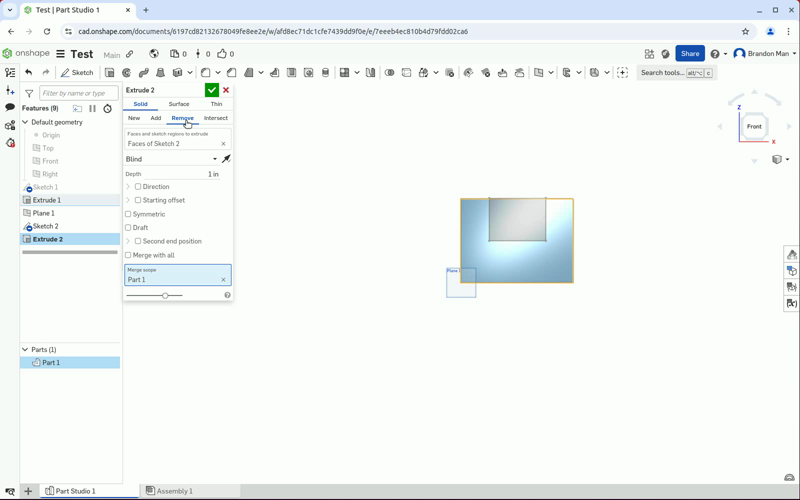
key(tab, 4)
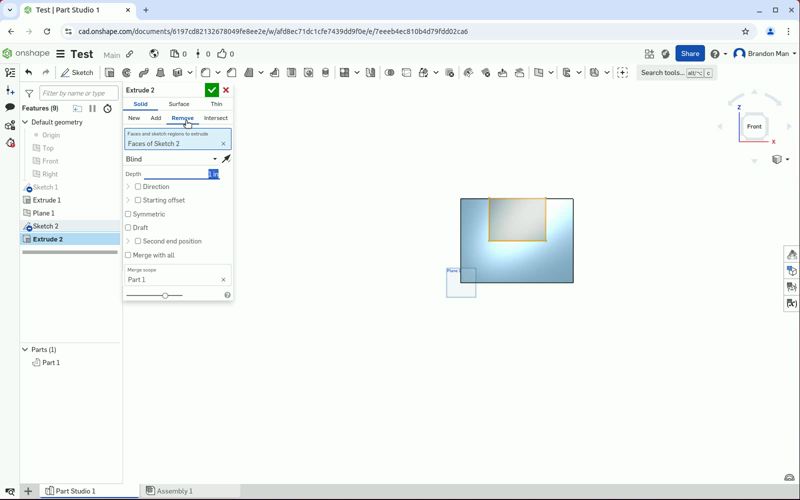
text(14.443)
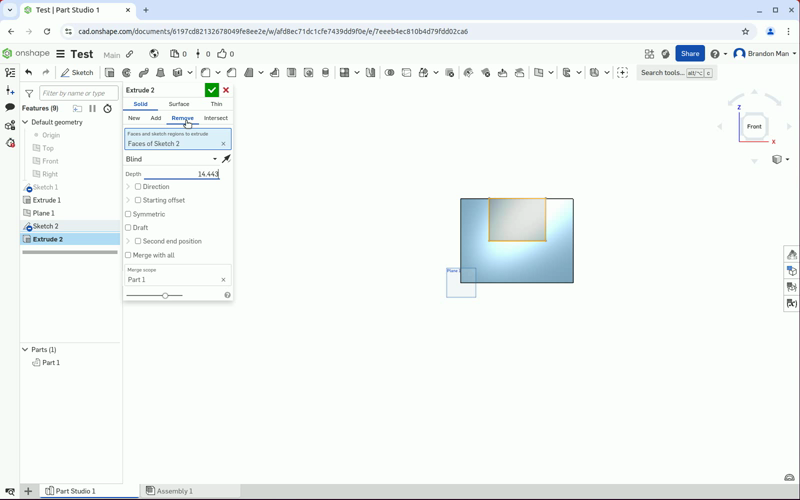
key(tab, 6)
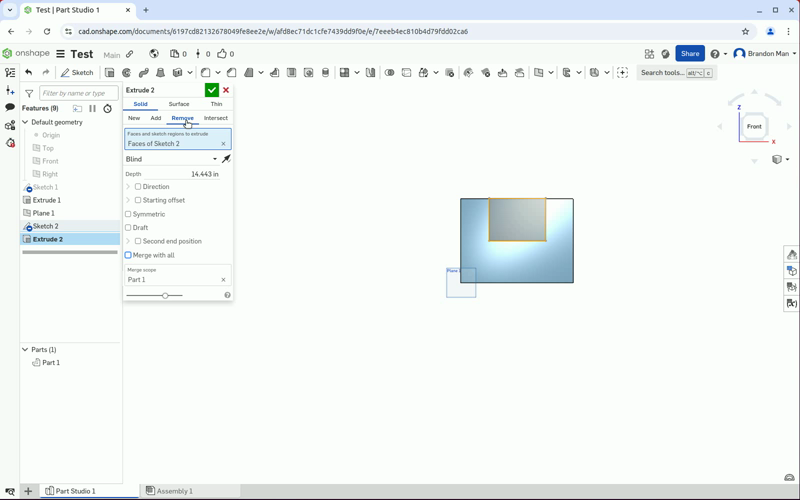
key(space)
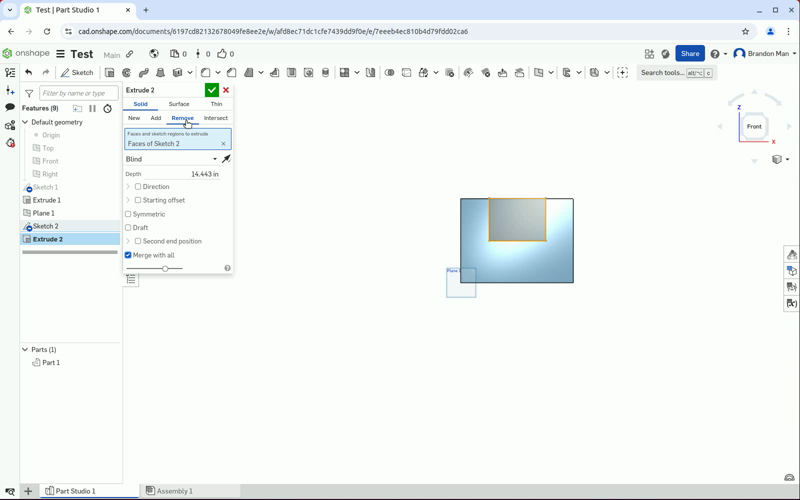
key(enter)
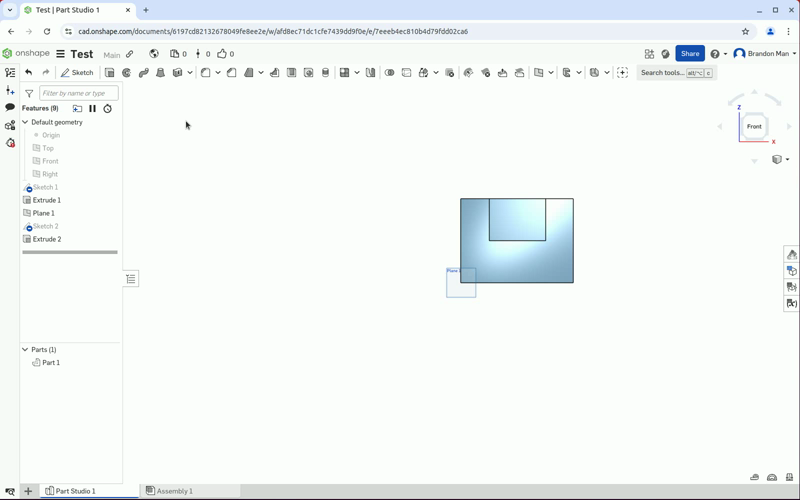
key(shift+h)
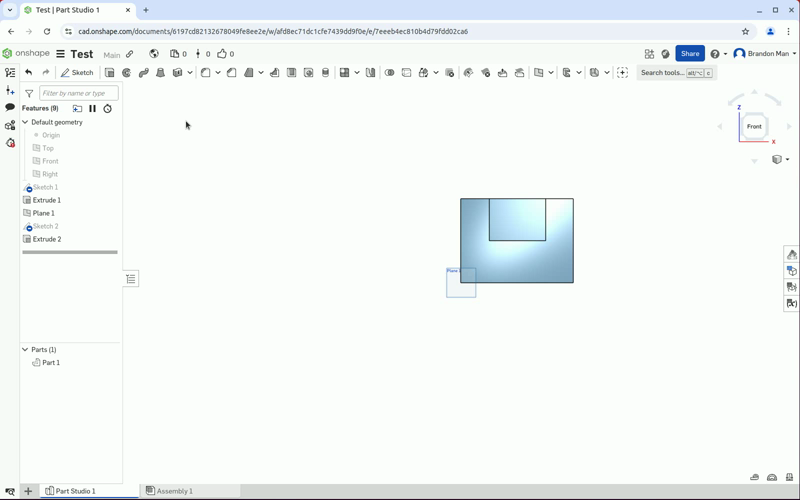
key(shift+h)
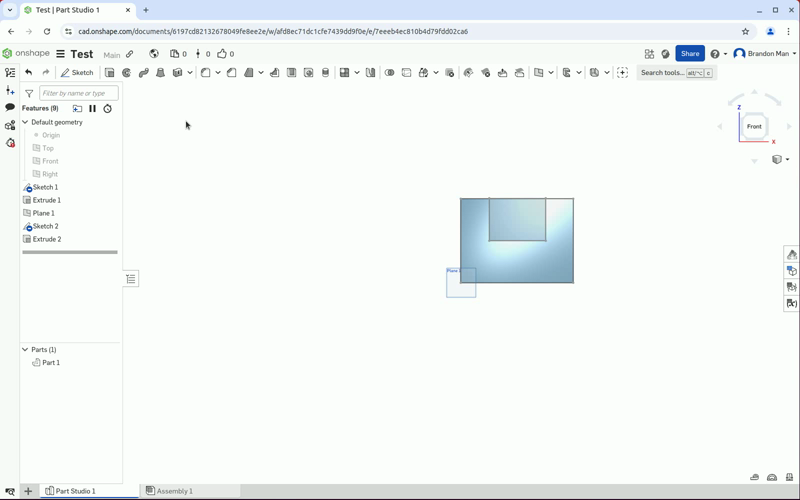
key(shift+7)
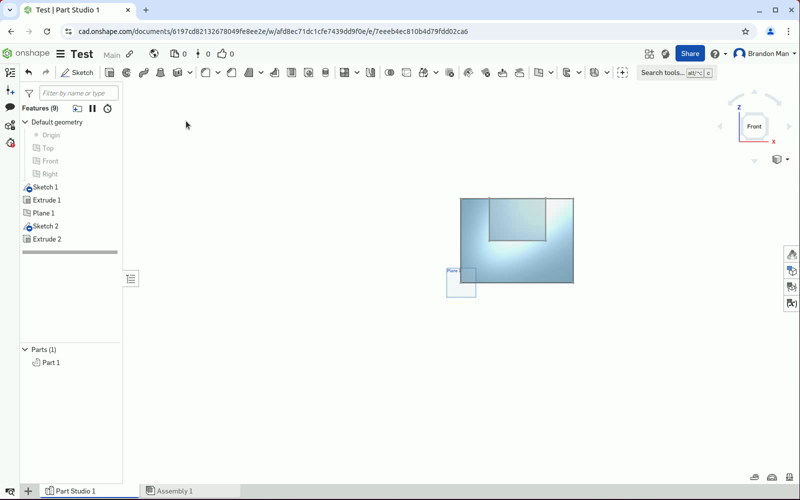
key(left, 2)
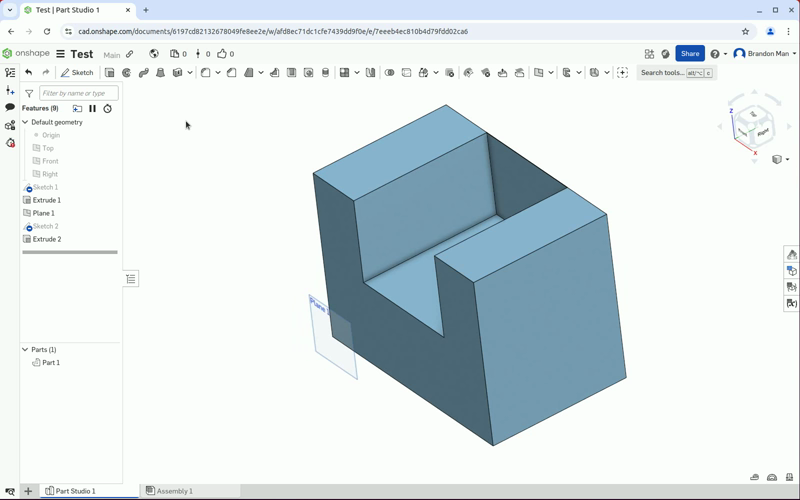
key(down, 2)
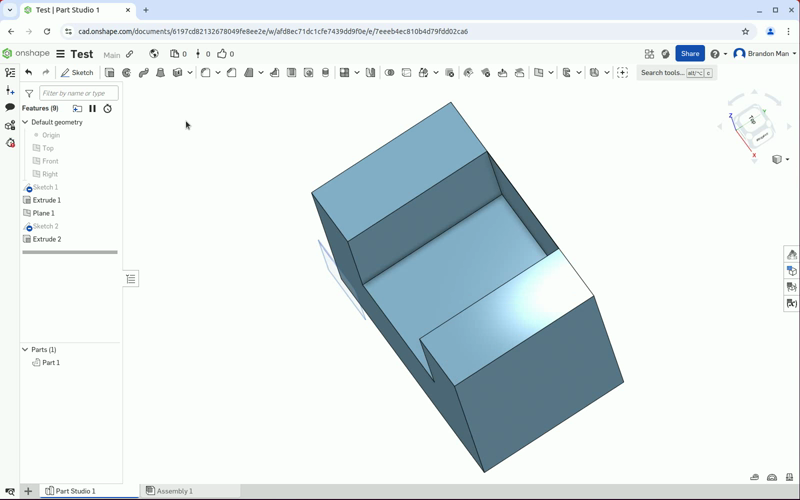
key(up, 2)
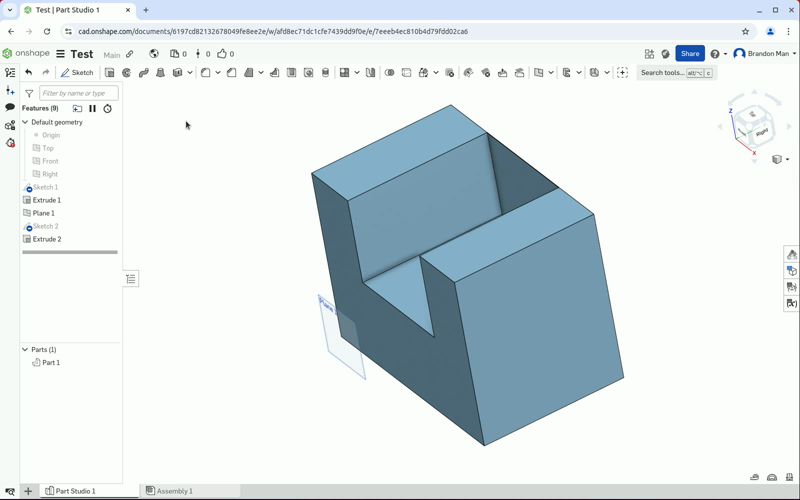
key(right, 2)
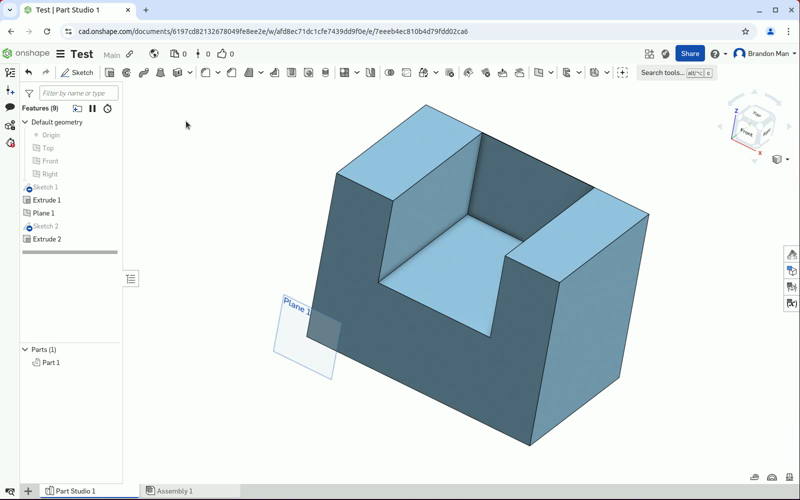
mouse_move(73, 189)
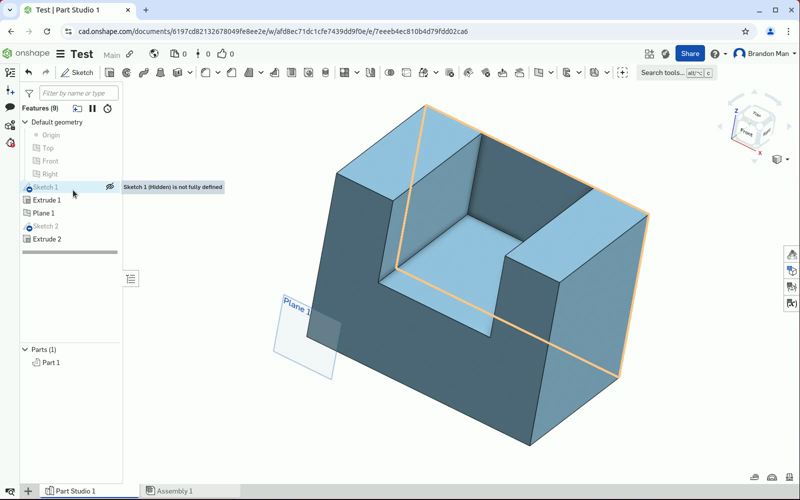
click(73, 189)